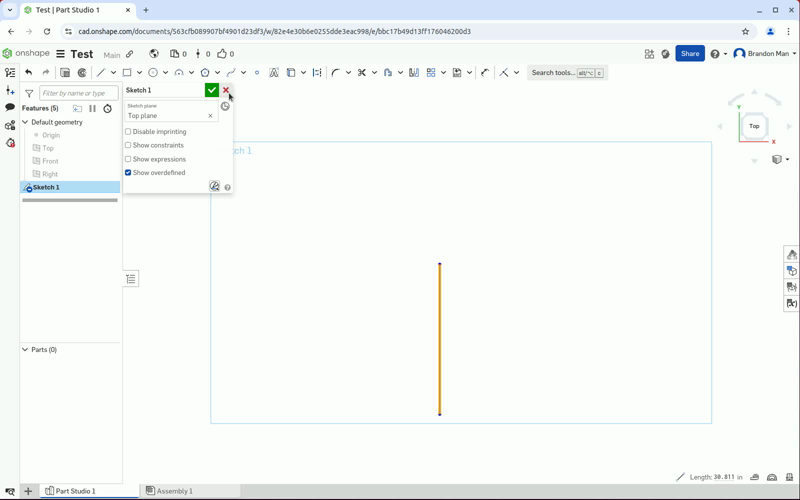
key(shift+h)
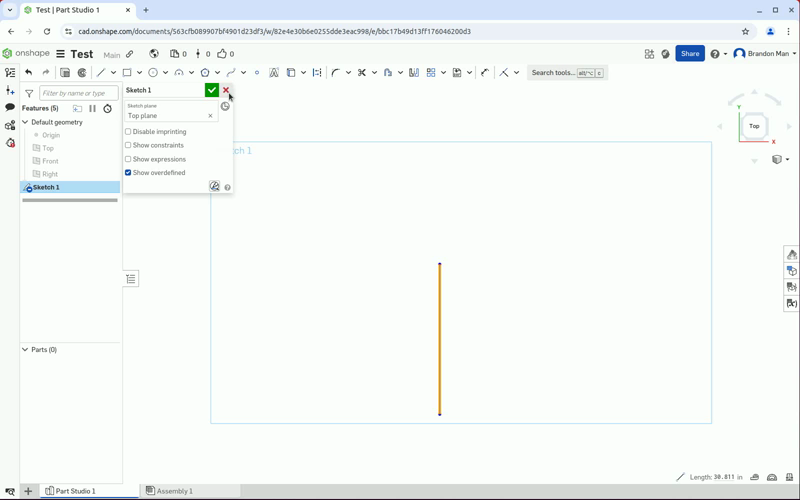
key(shift+s)
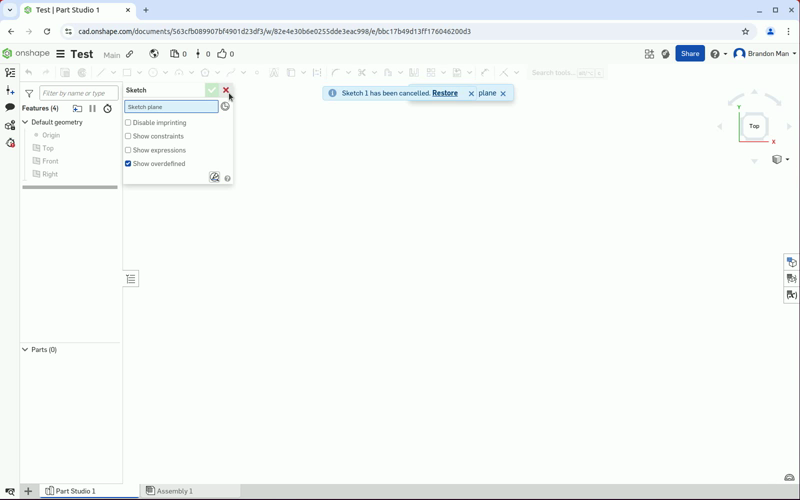
mouse_move(73, 150)
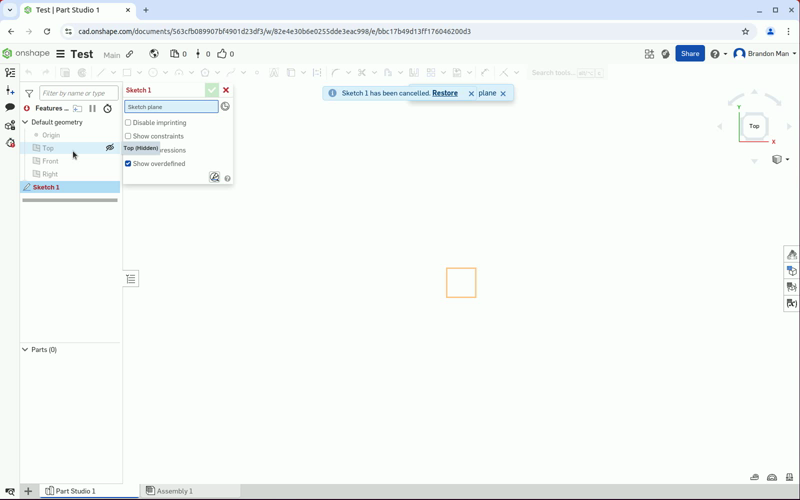
click(73, 150)
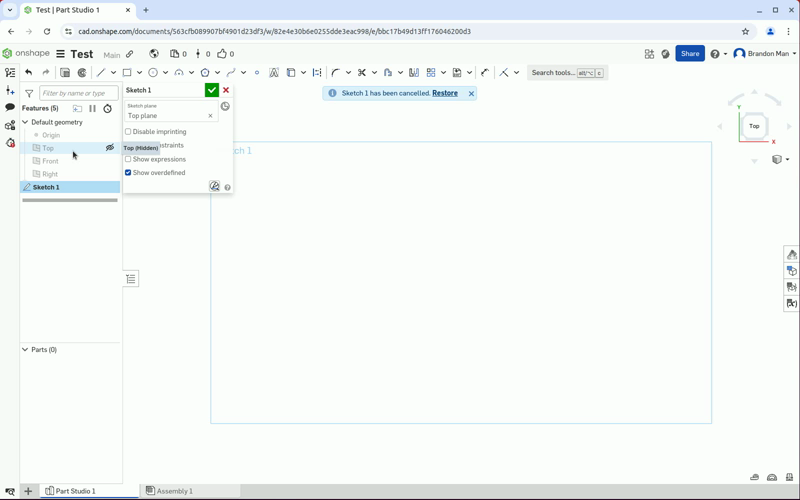
mouse_move(73, 352)
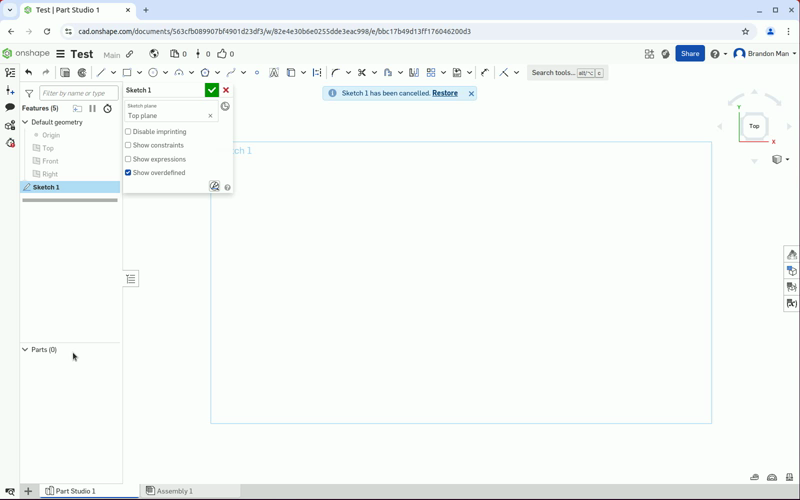
key(y)
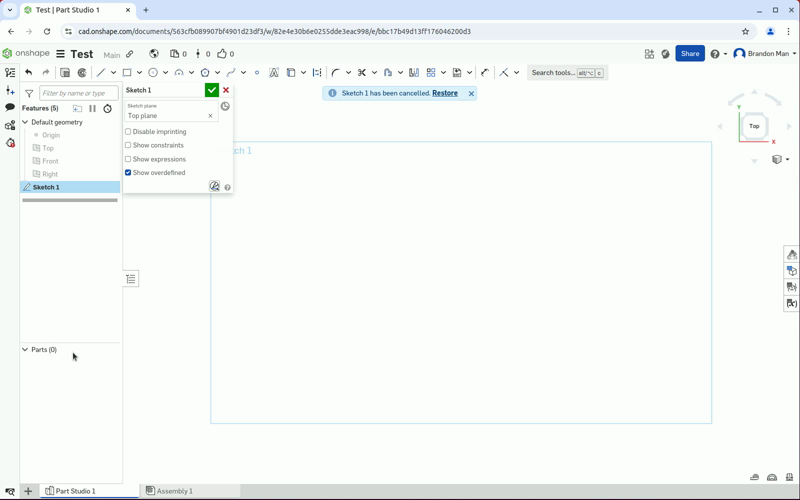
key(l)
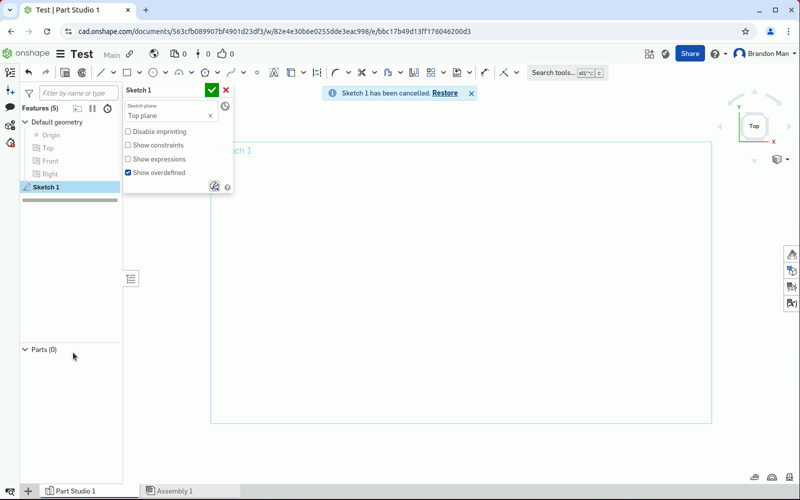
key_down(shift)
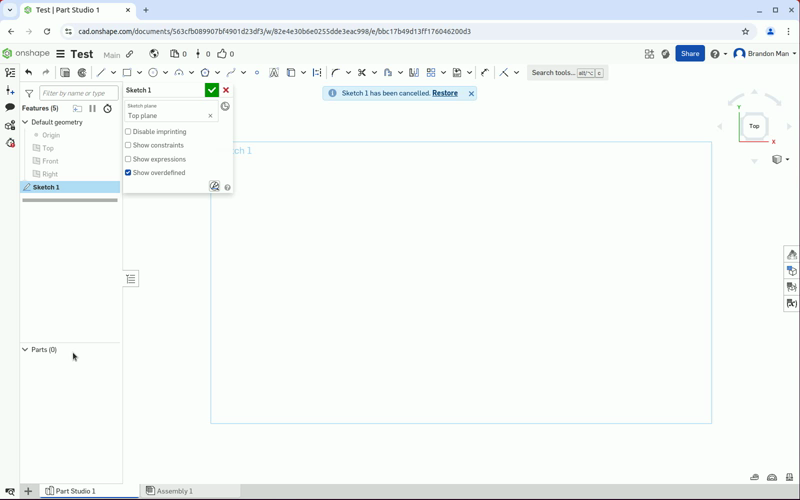
mouse_move(348, 395)
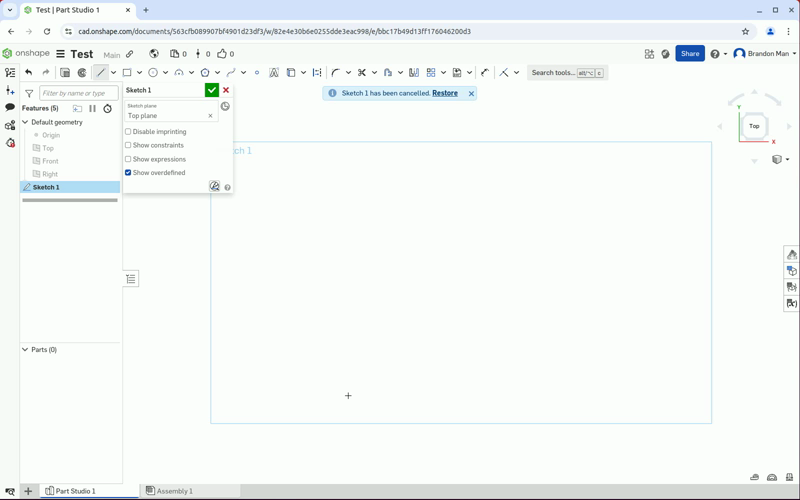
click(348, 395)
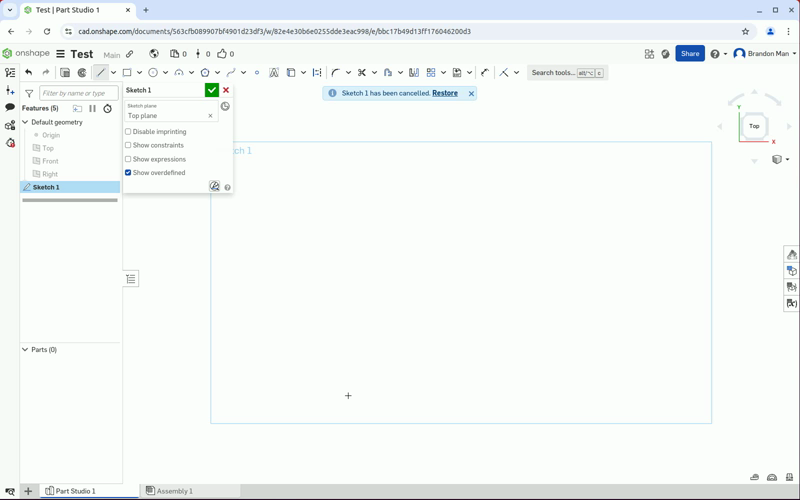
key_up(shift)
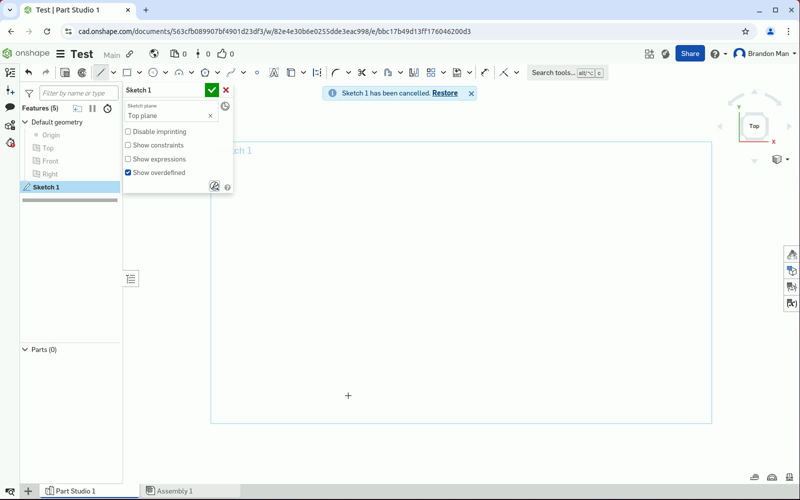
key_down(shift)
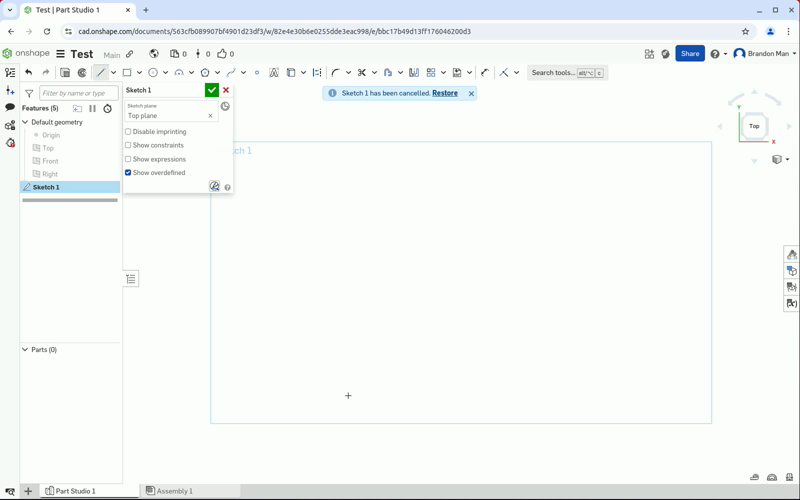
mouse_move(572, 395)
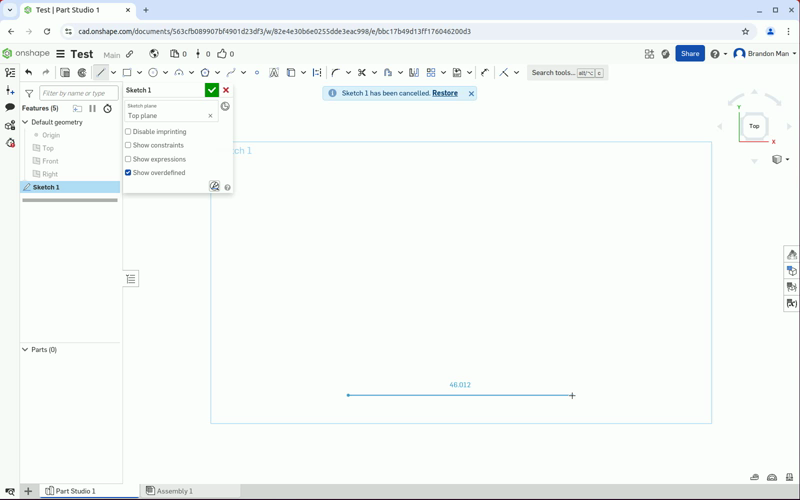
click(572, 395)
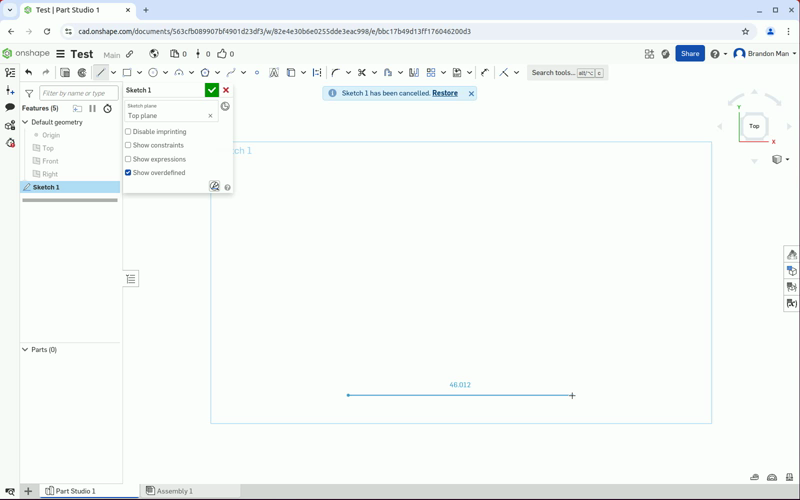
key_up(shift)
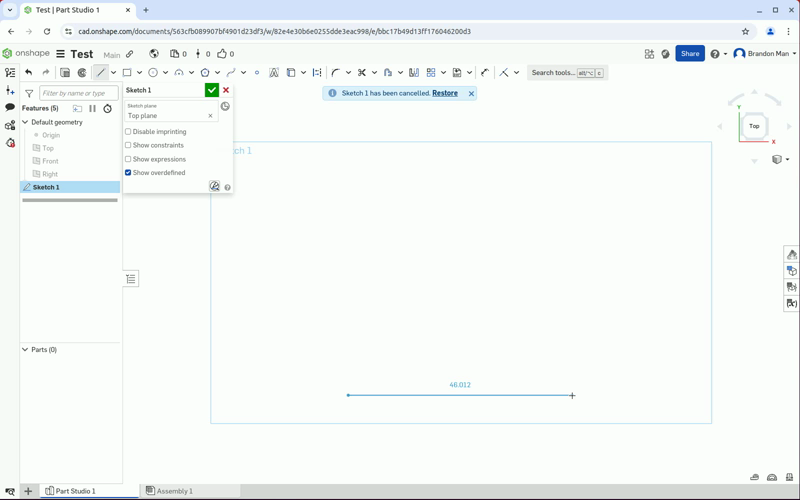
key_down(shift)
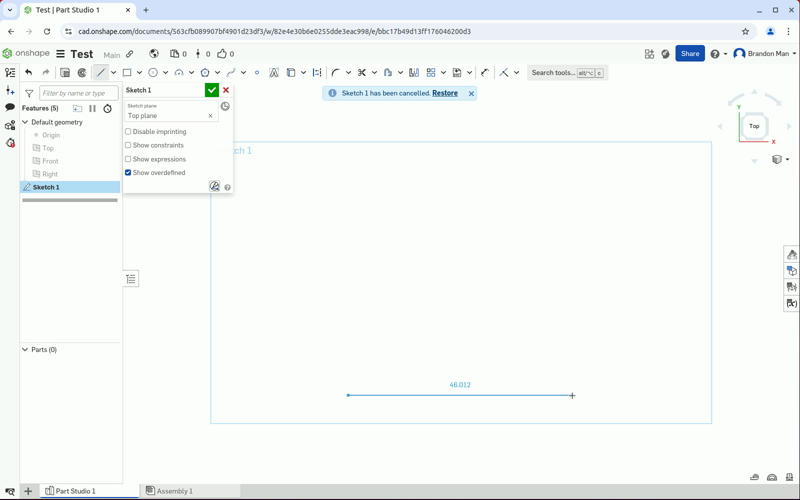
mouse_move(572, 171)
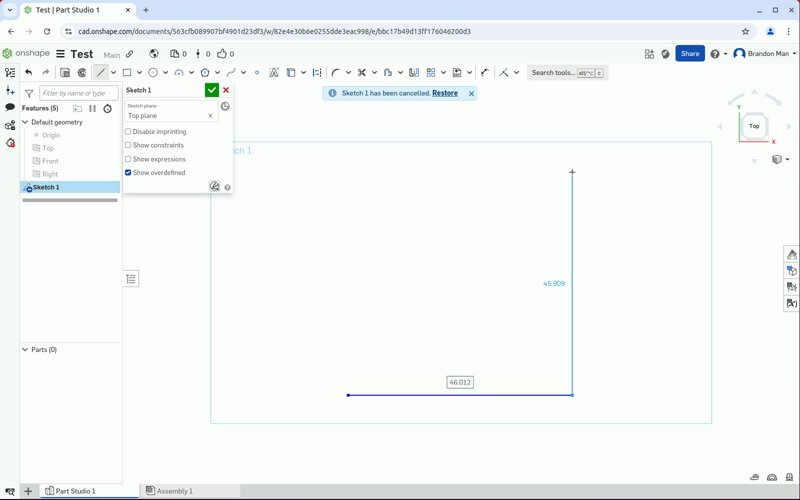
click(572, 171)
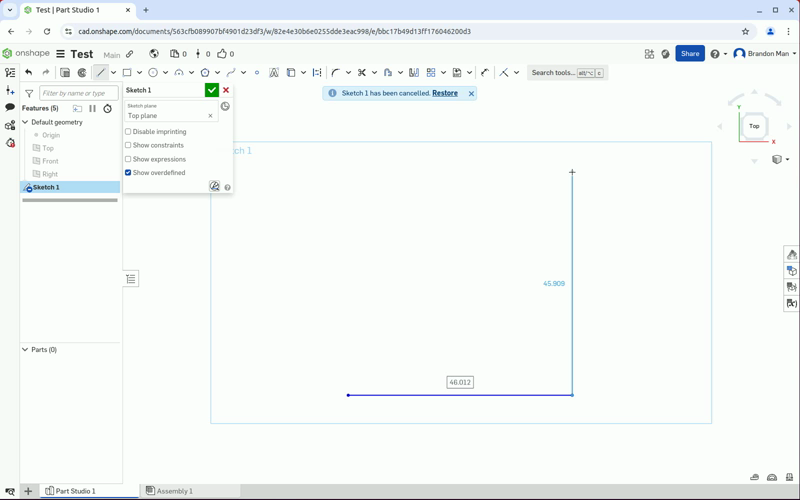
key_up(shift)
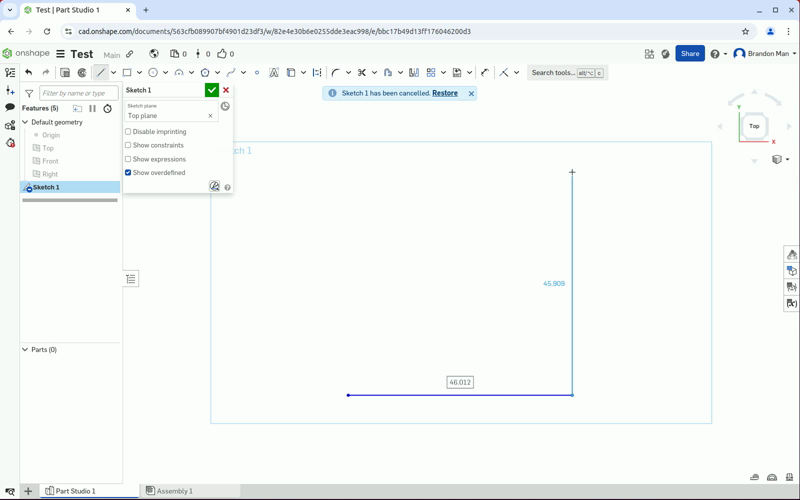
key_down(shift)
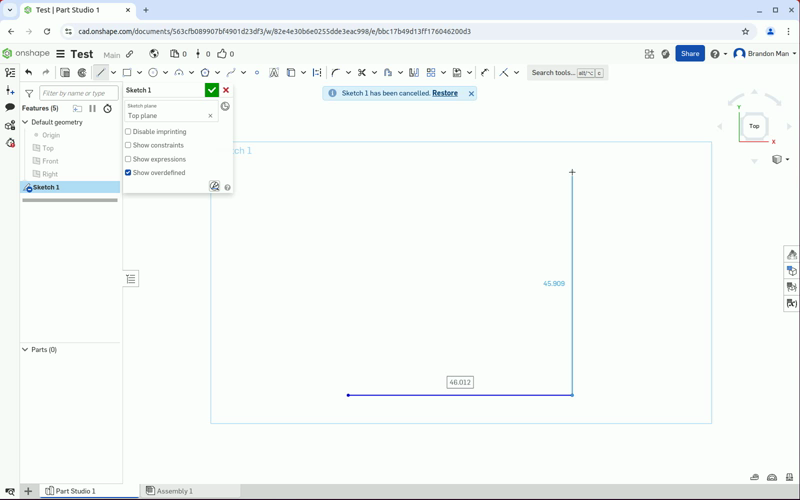
mouse_move(348, 171)
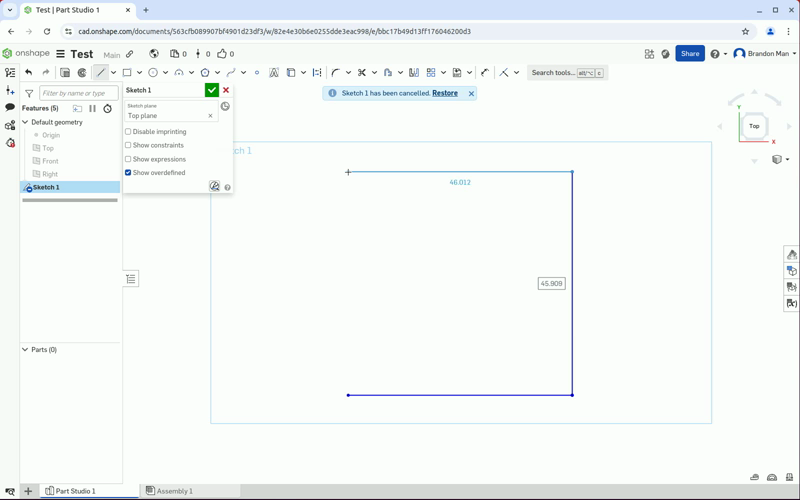
click(348, 171)
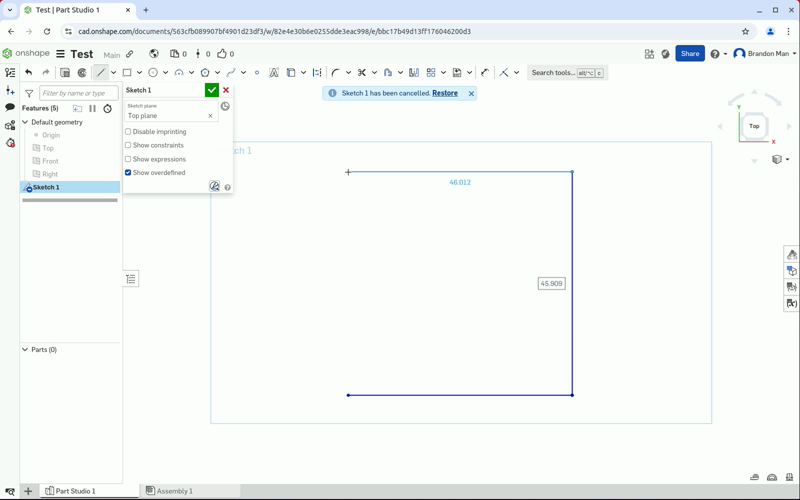
key_up(shift)
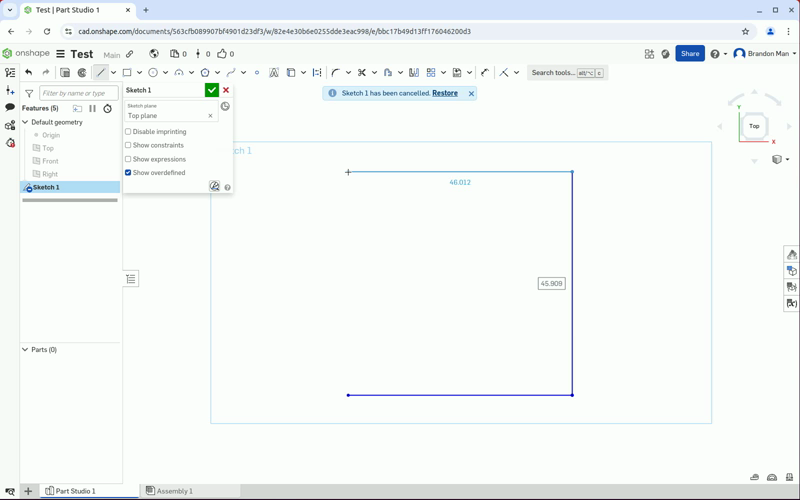
key_down(shift)
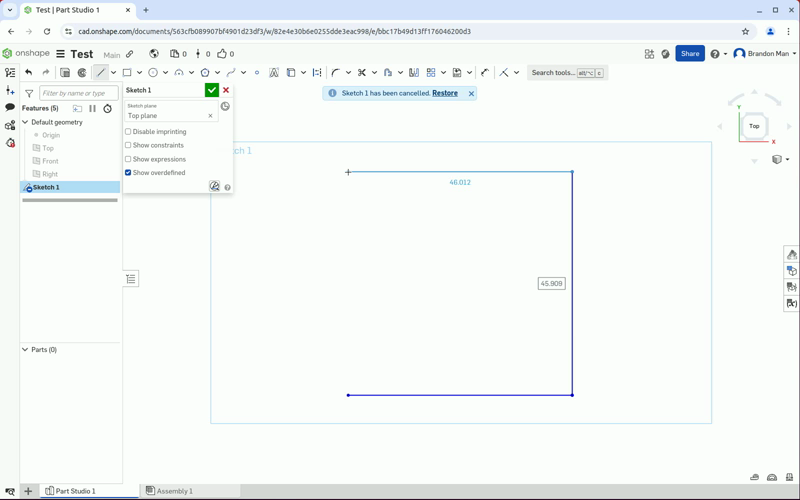
mouse_move(348, 395)
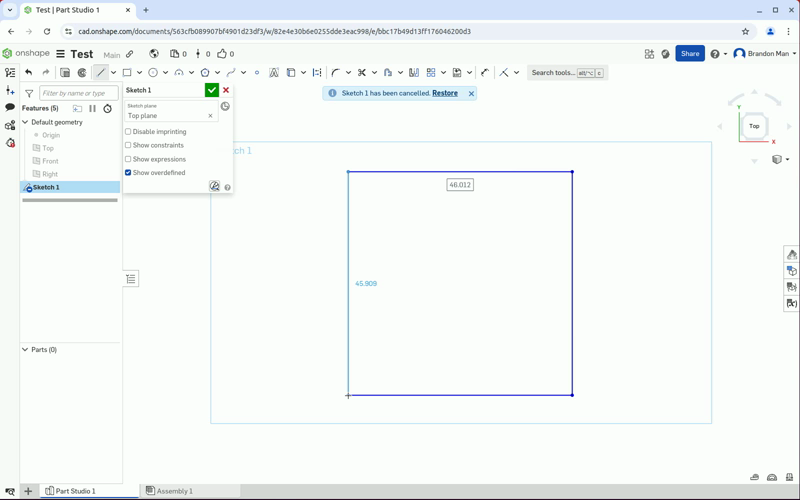
key_up(shift)
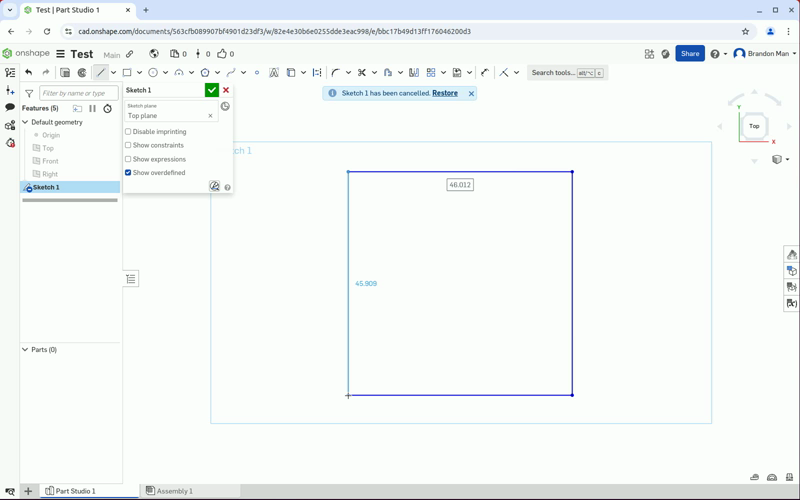
click(348, 395)
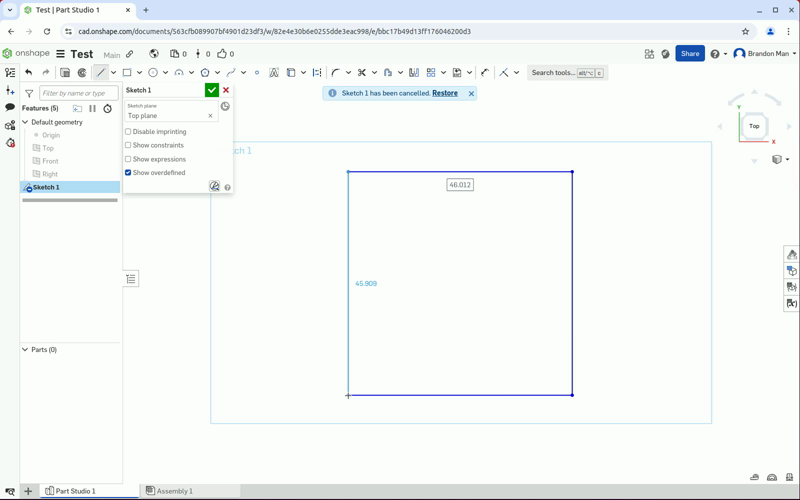
key(esc)
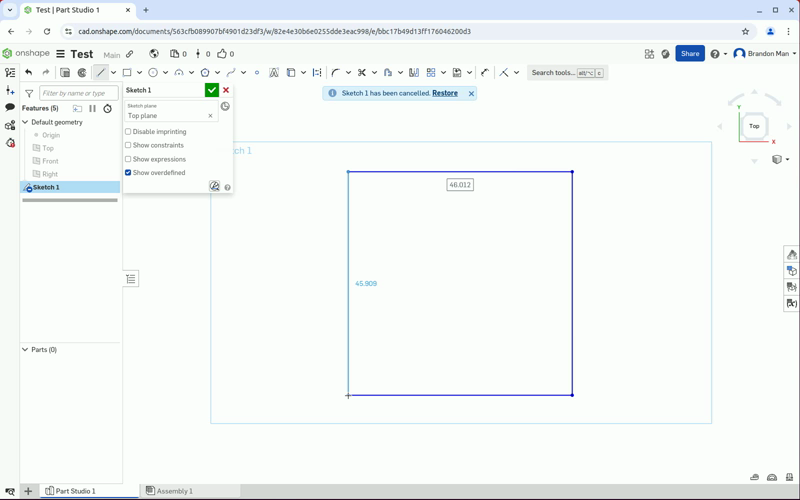
mouse_move(488, 271)
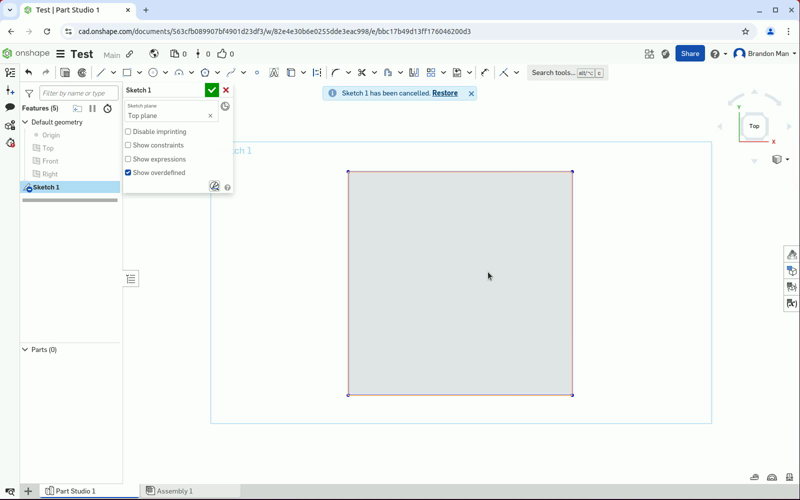
click(488, 271)
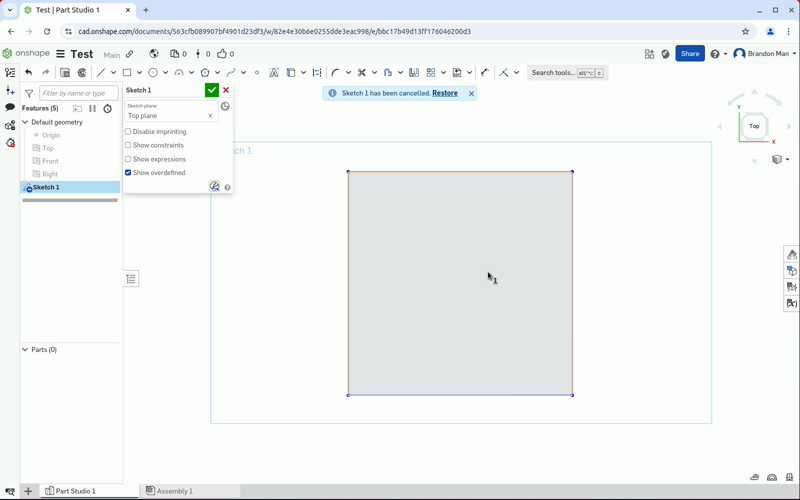
mouse_move(73, 352)
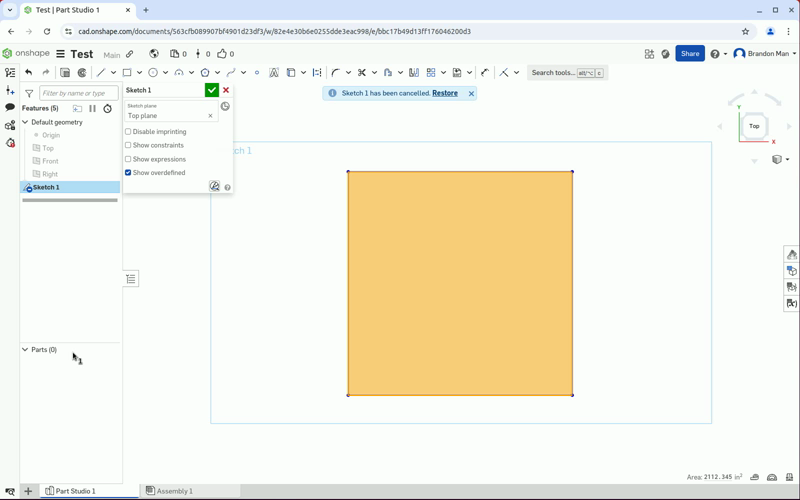
key(shift+y)
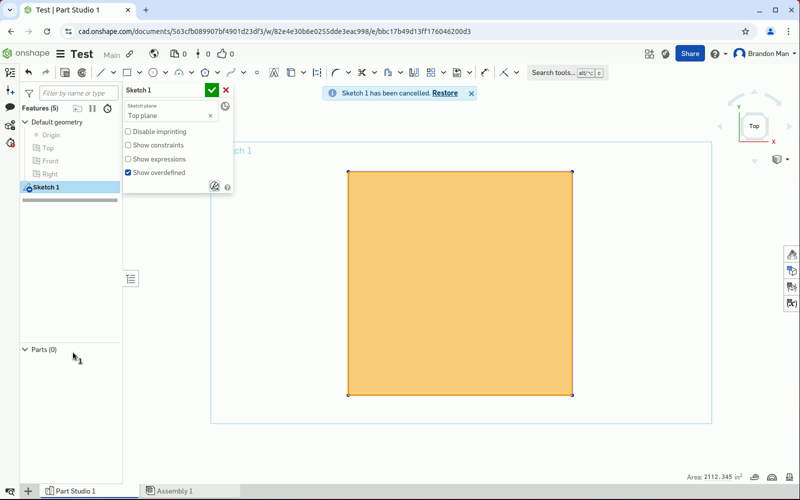
key(shift+e)
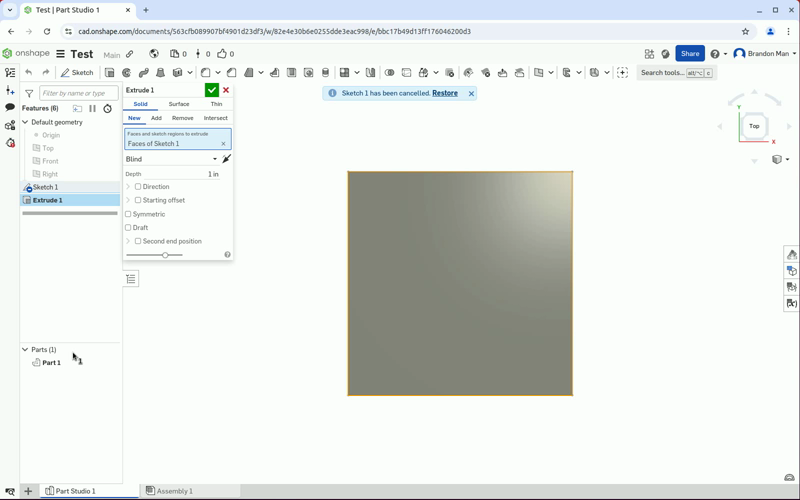
mouse_move(143, 106)
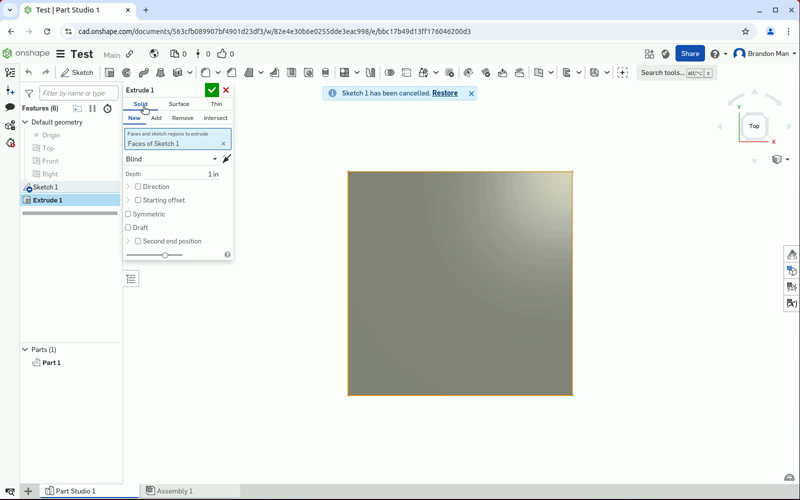
click(143, 106)
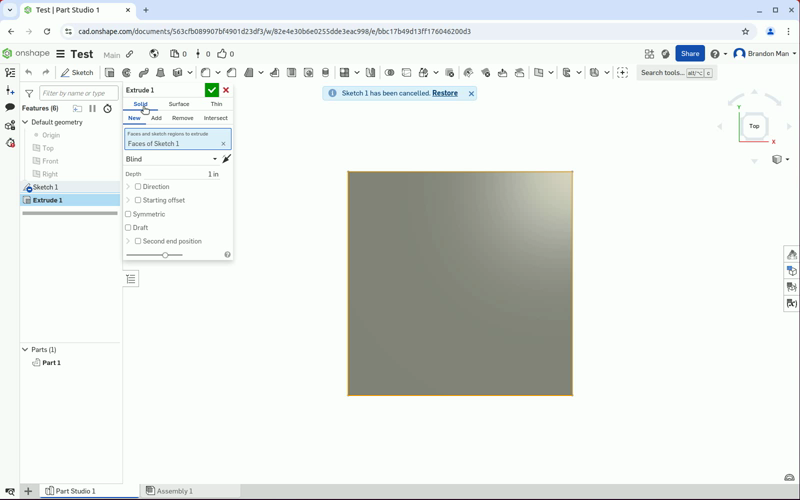
mouse_move(137, 120)
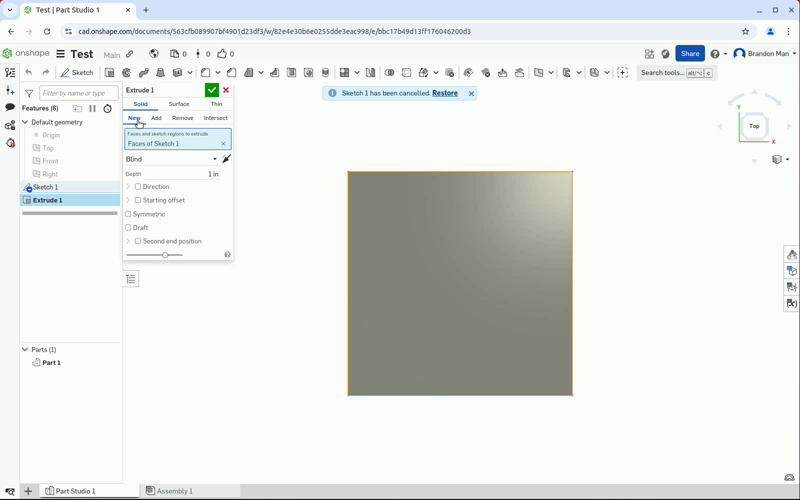
click(137, 120)
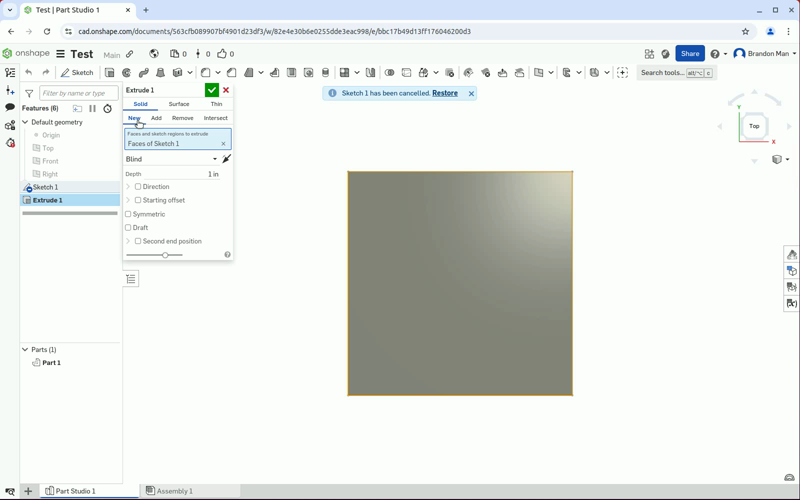
key(tab, 4)
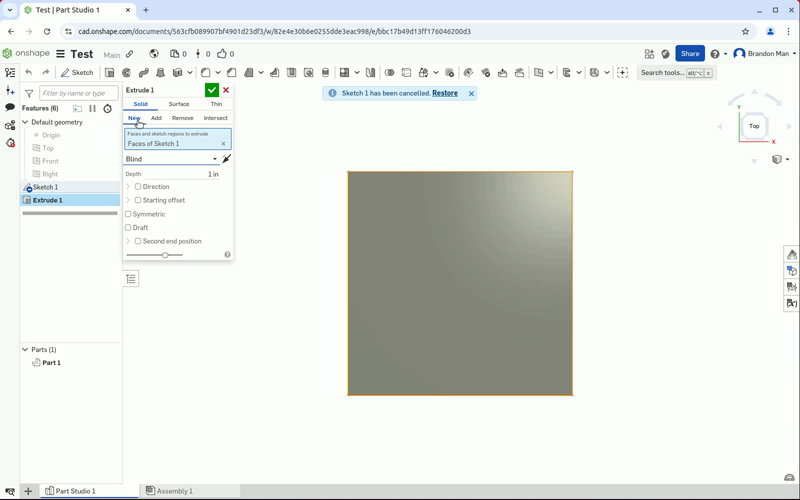
text(11.554)
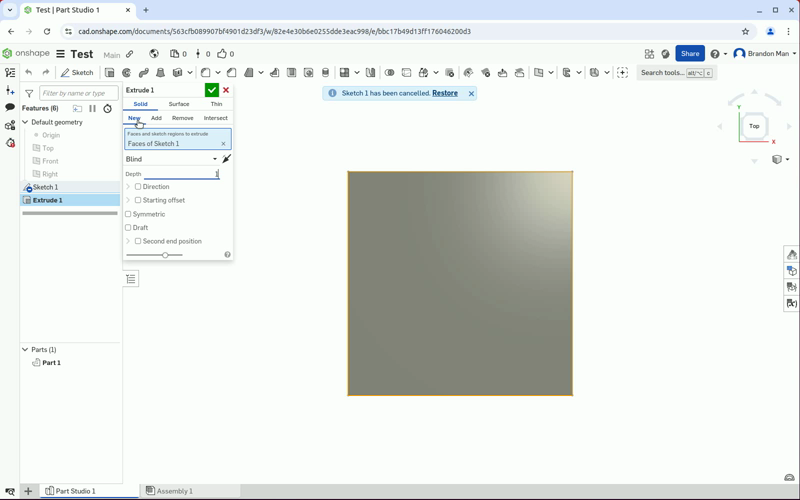
key(tab, 3)
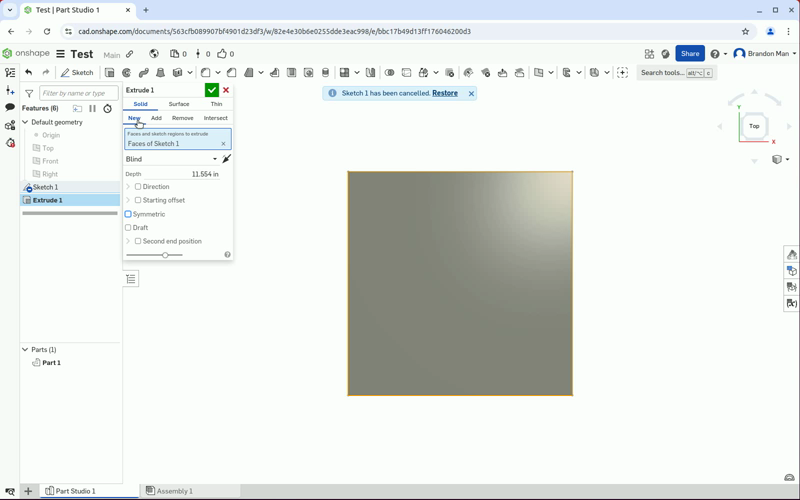
key(space)
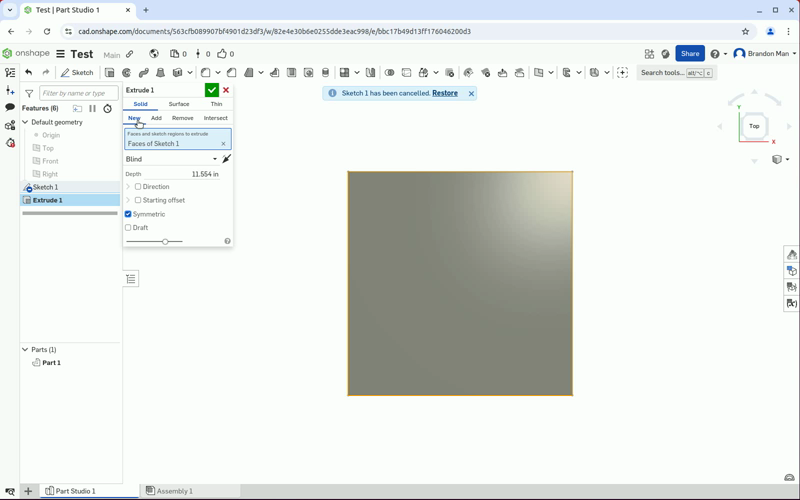
key(enter)
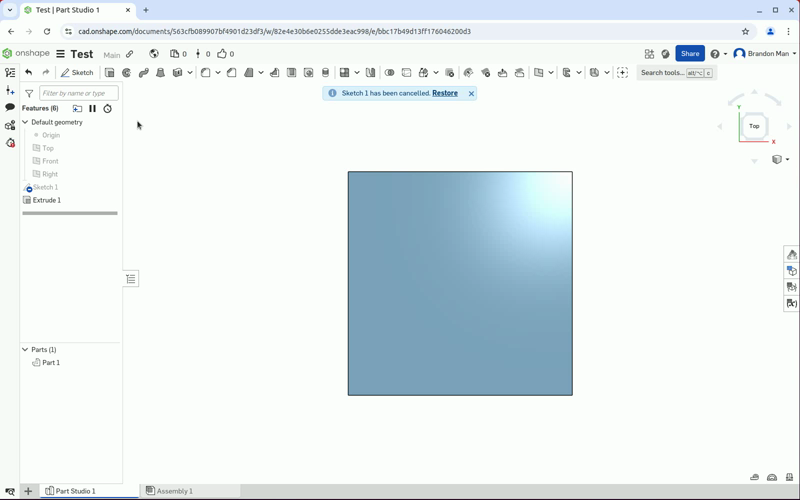
key(shift+h)
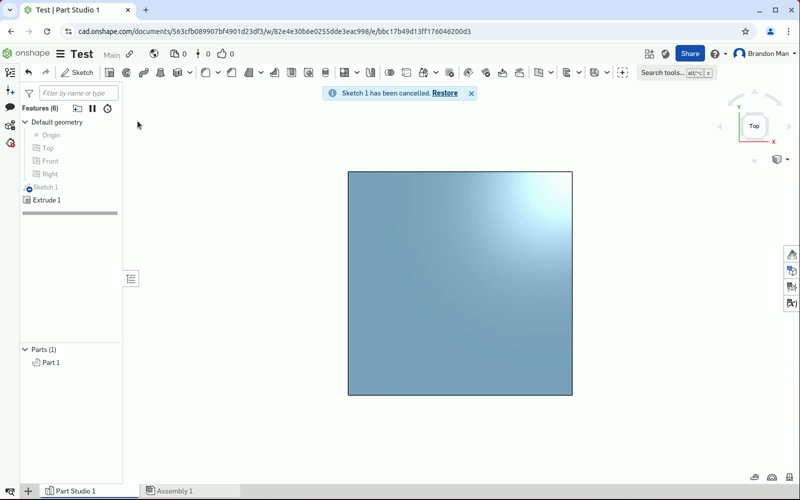
key(shift+h)
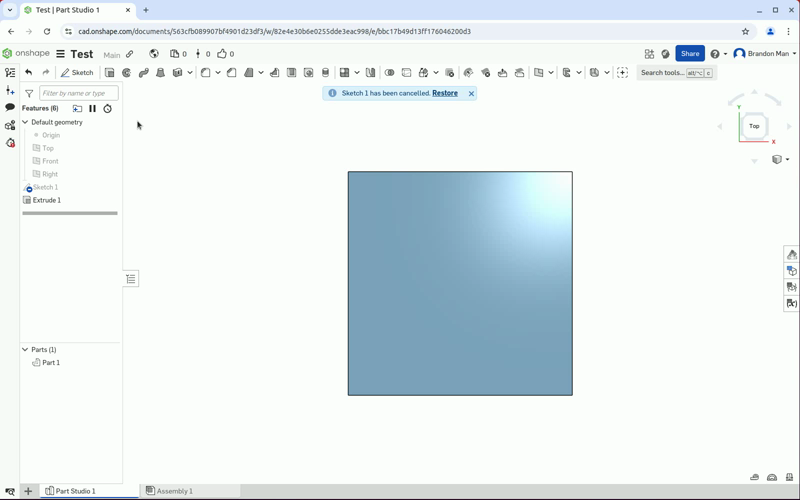
mouse_move(73, 189)
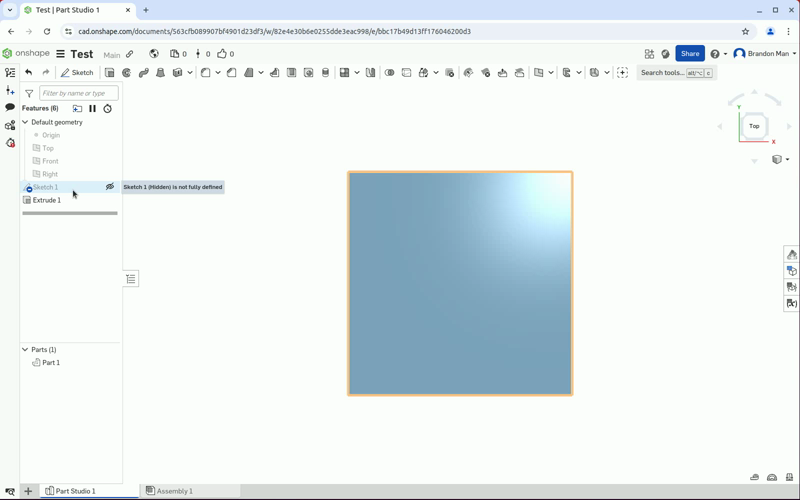
click(73, 189)
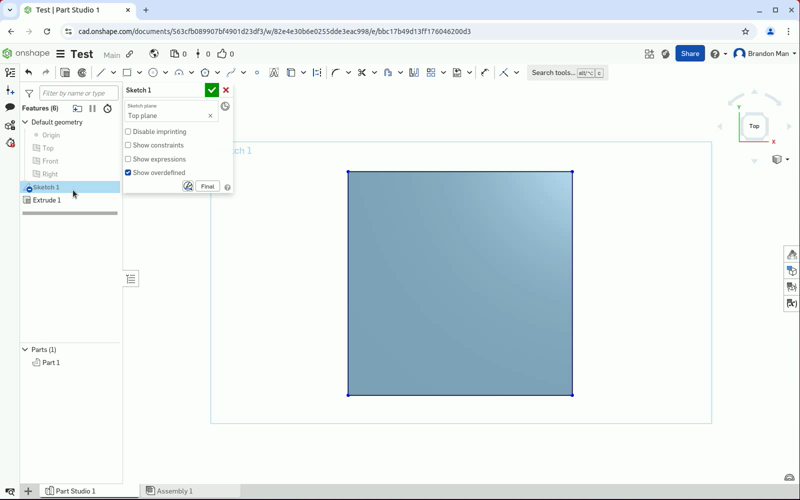
mouse_move(229, 92)
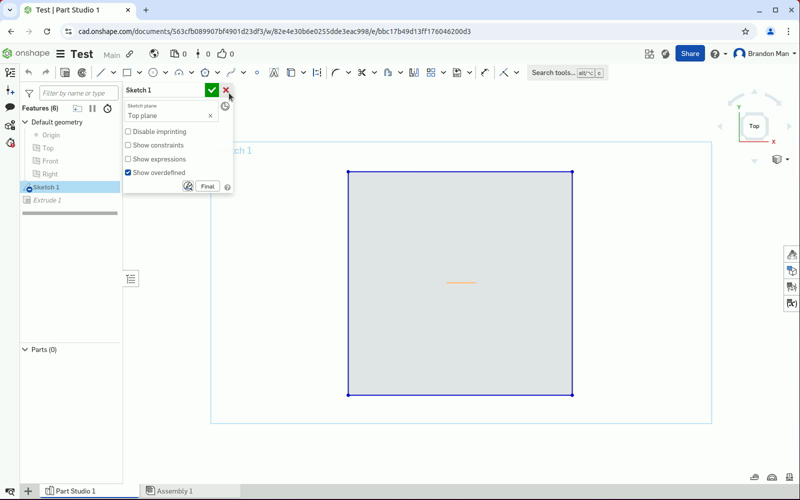
click(229, 92)
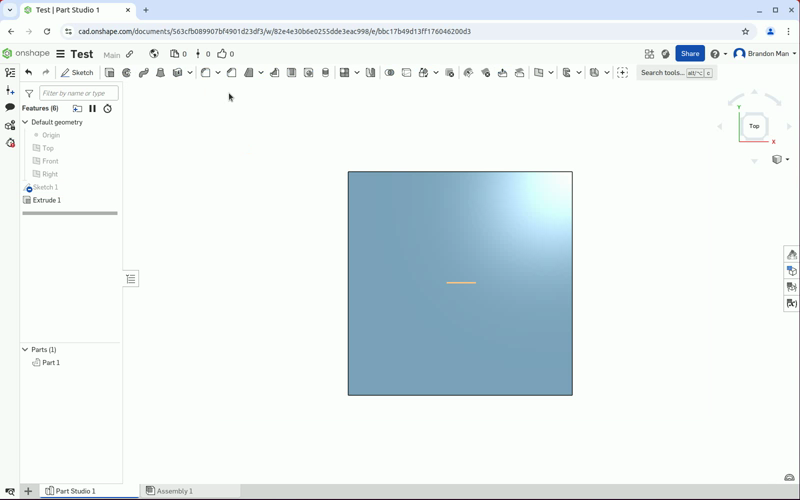
mouse_move(541, 75)
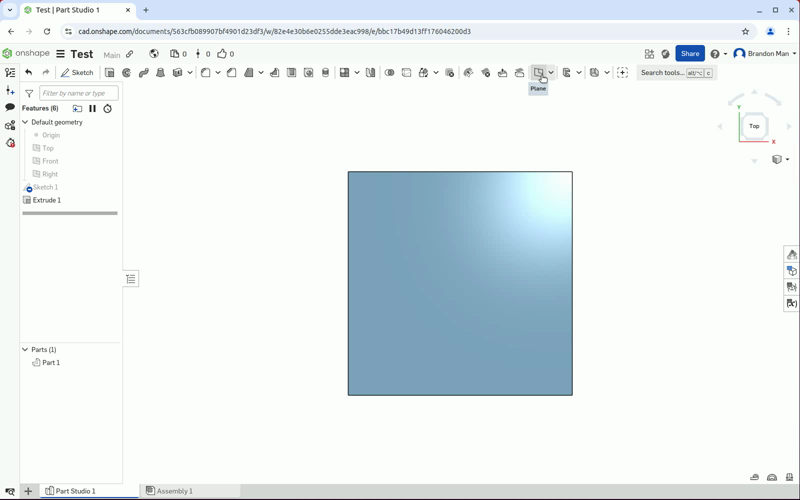
click(541, 75)
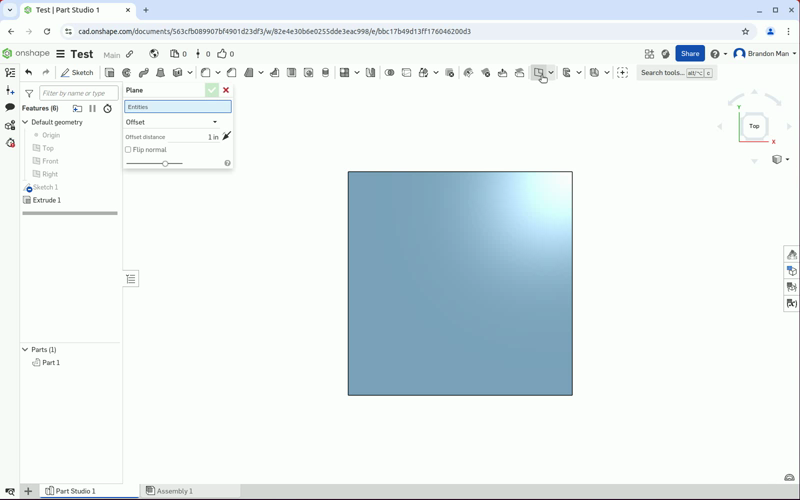
mouse_move(73, 150)
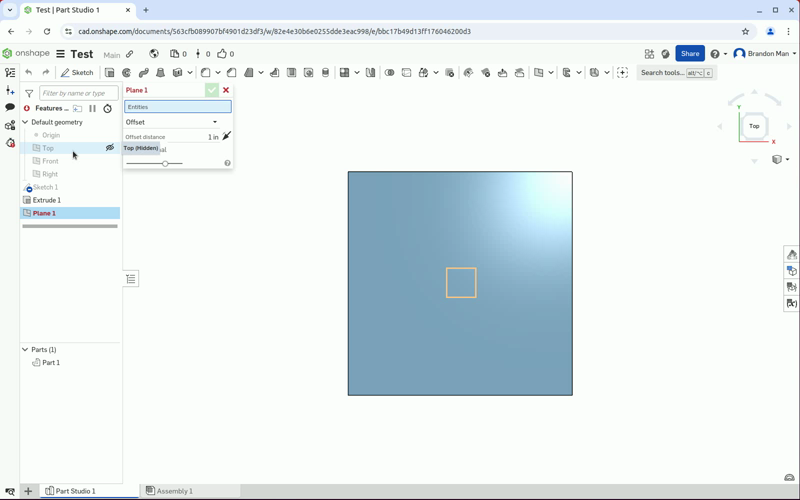
click(73, 150)
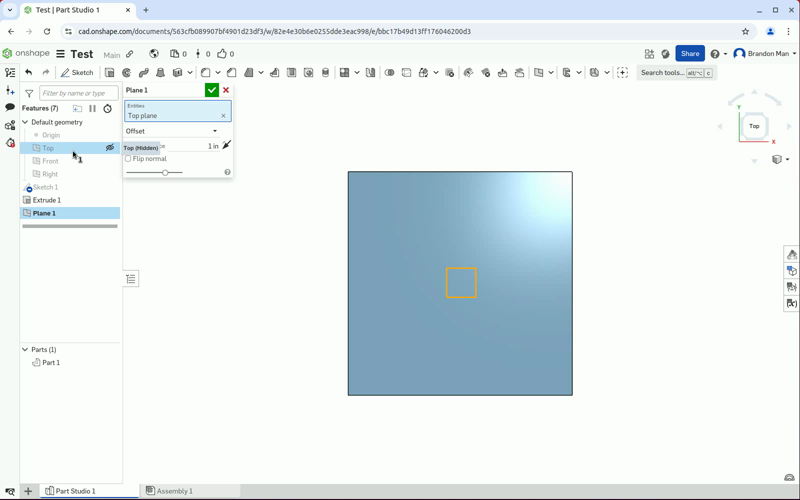
key(tab, 2)
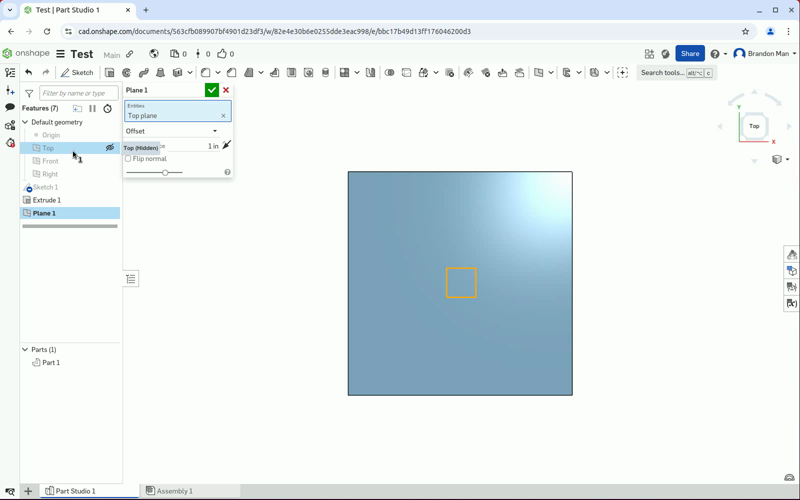
text(5.792)
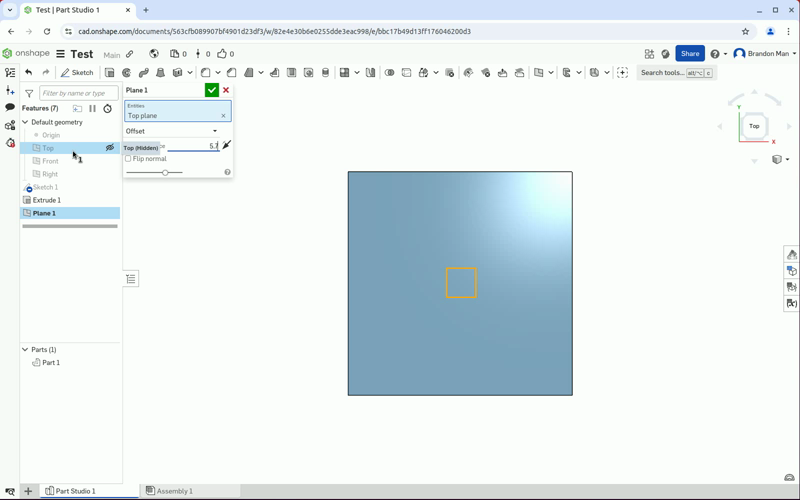
key(enter, 2)
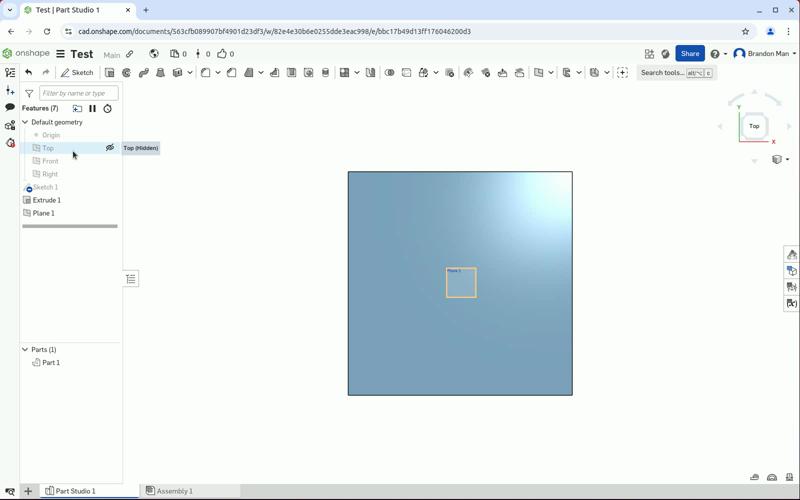
key(shift+s)
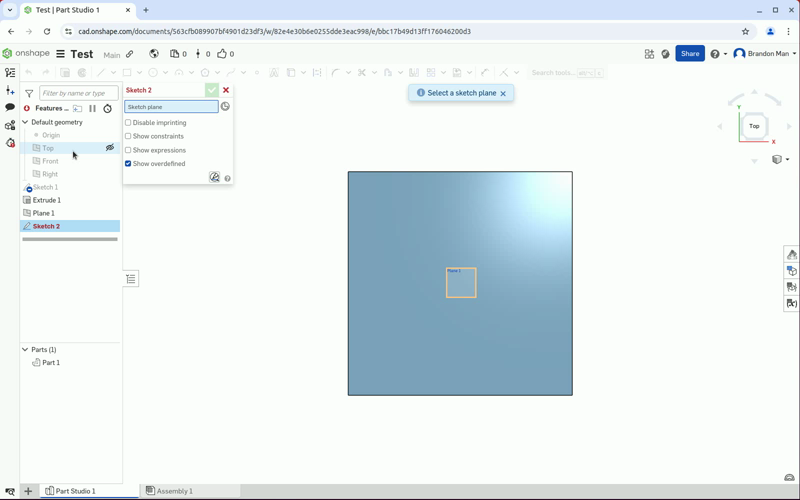
mouse_move(73, 215)
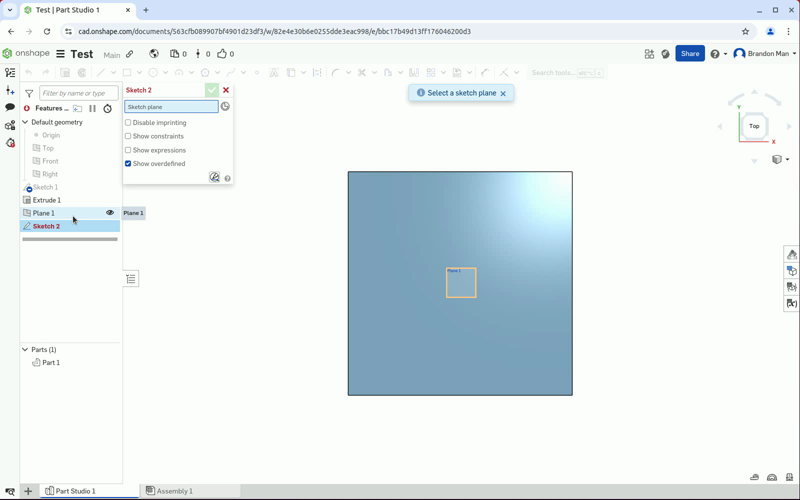
click(73, 215)
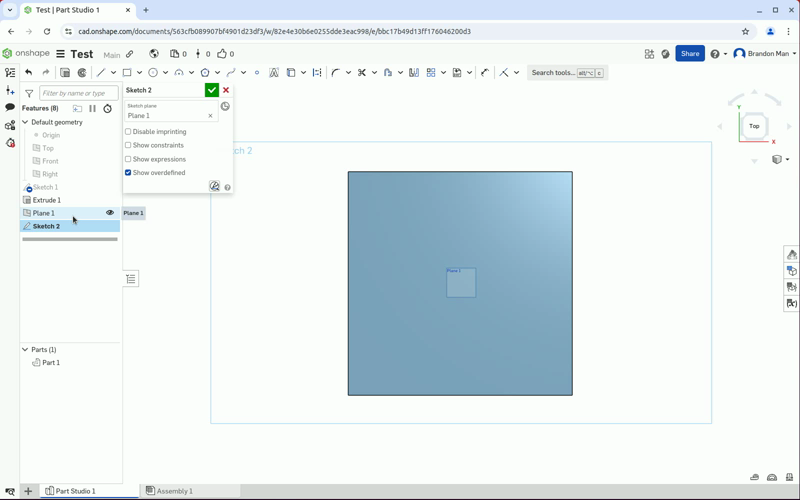
mouse_move(73, 352)
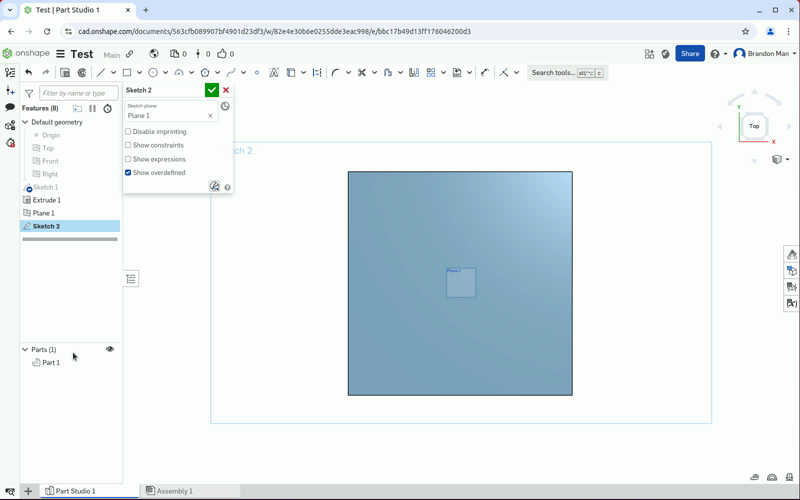
key(y)
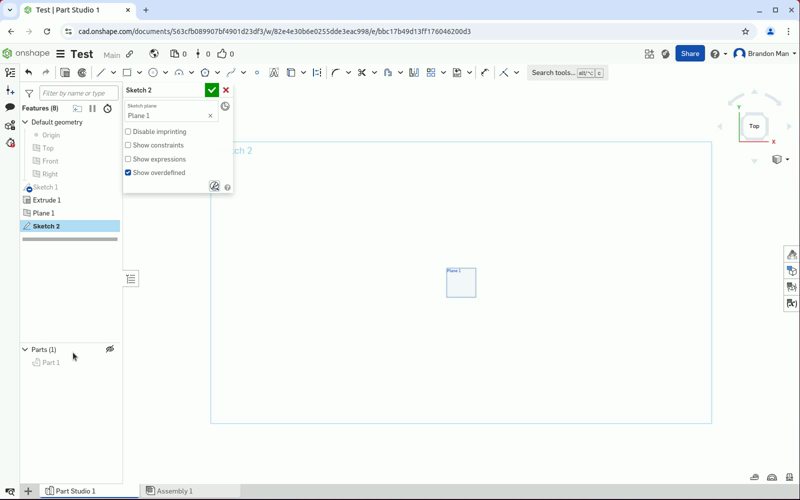
key(l)
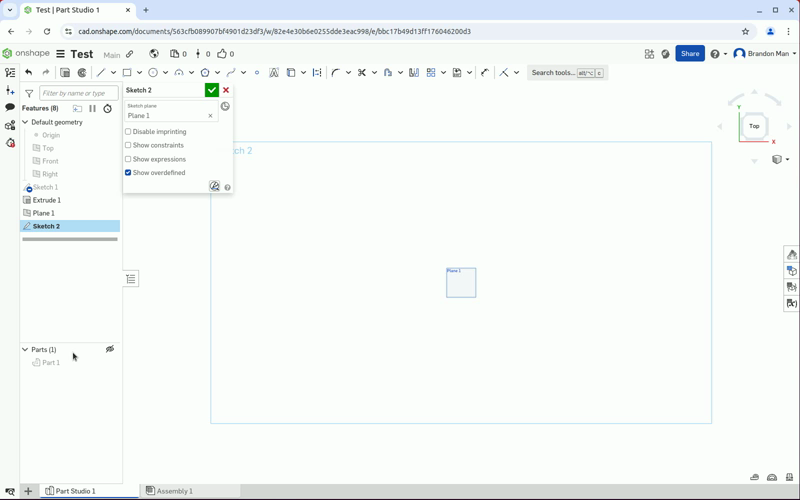
key_down(shift)
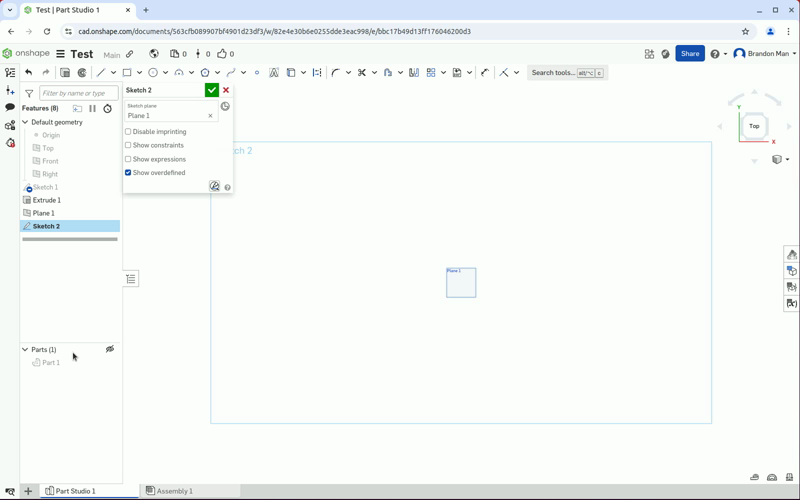
mouse_move(362, 381)
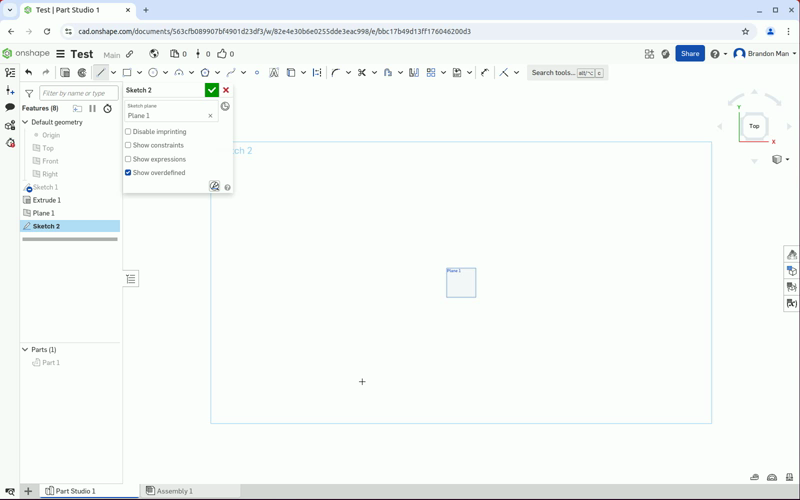
click(362, 381)
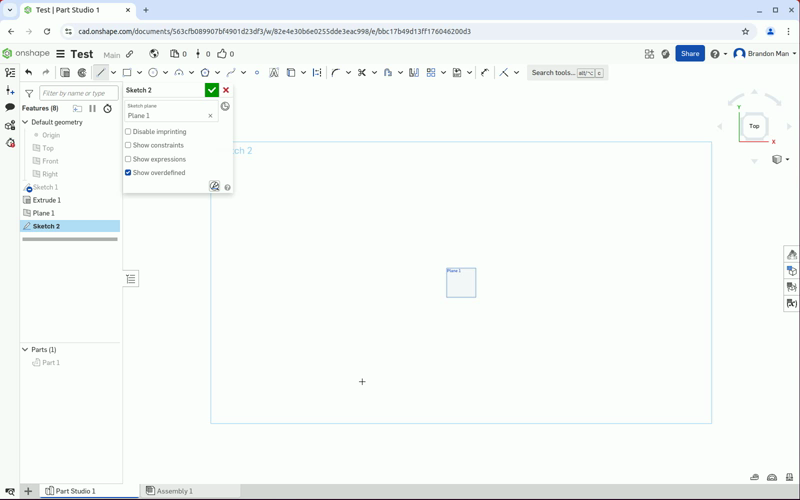
key_up(shift)
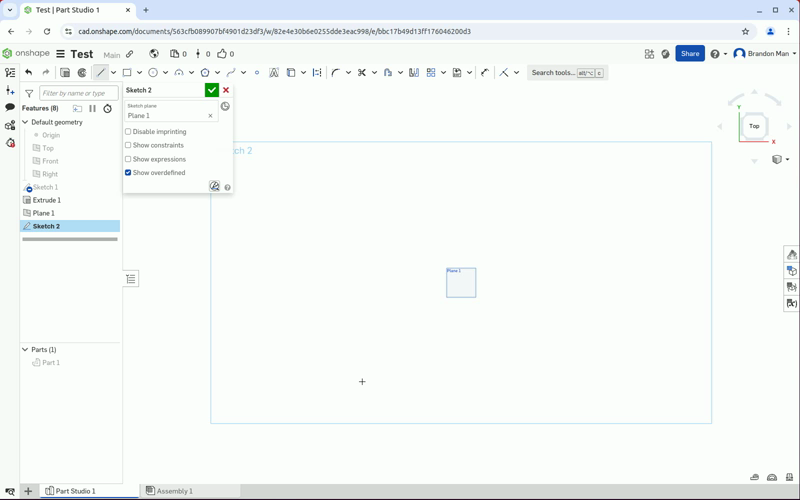
key_down(shift)
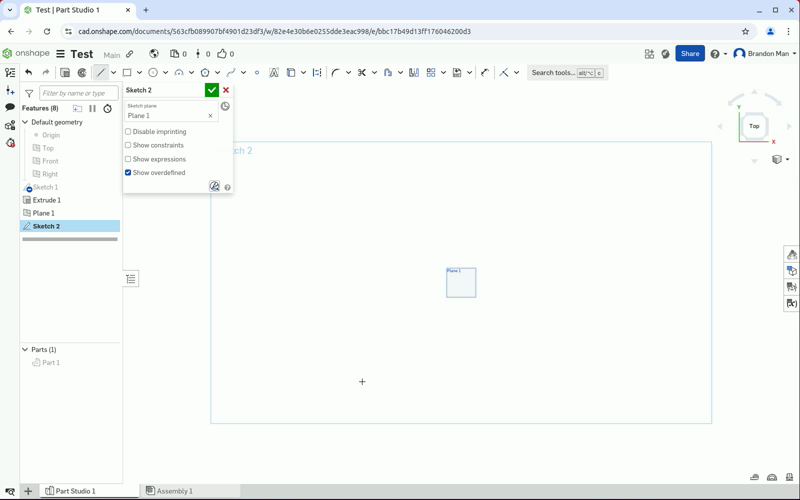
mouse_move(558, 381)
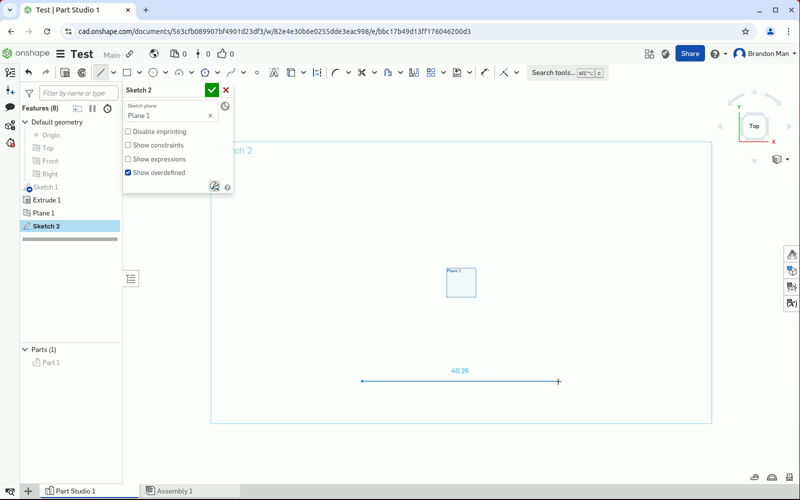
click(558, 381)
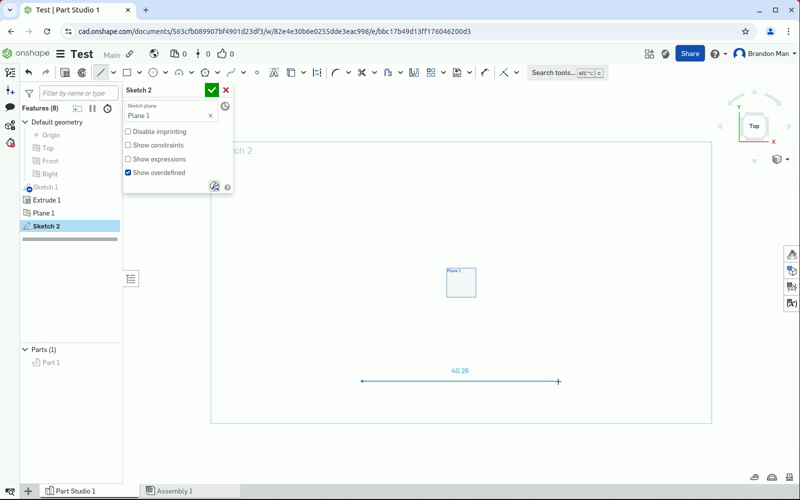
key_up(shift)
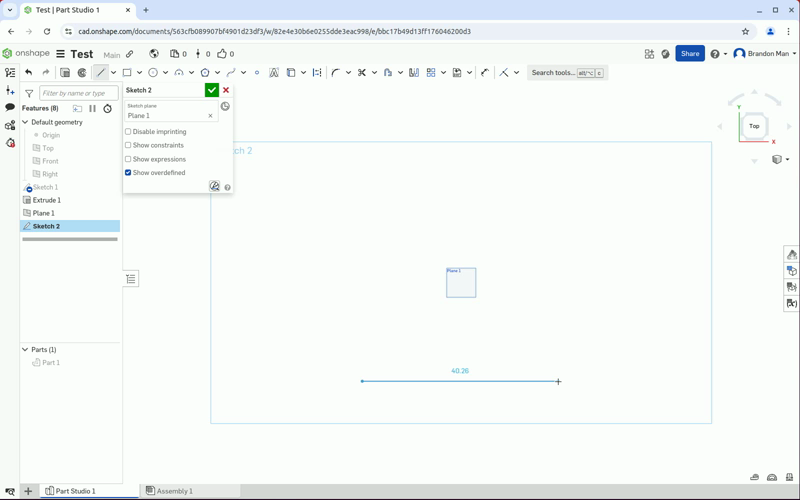
key_down(shift)
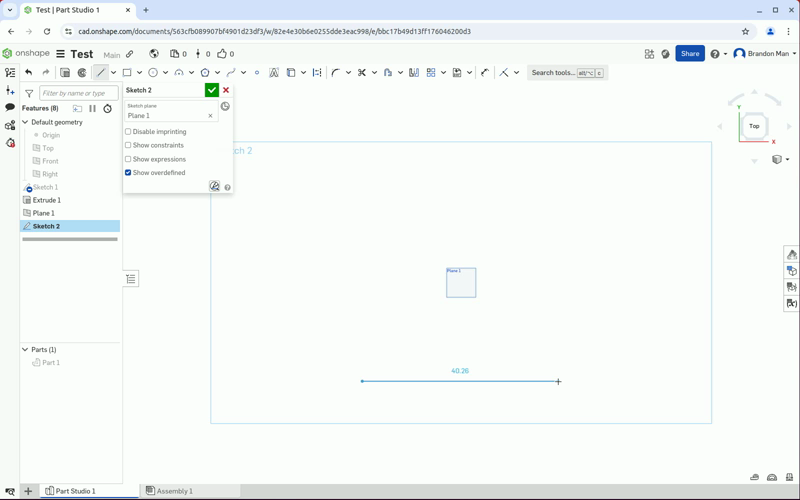
mouse_move(558, 185)
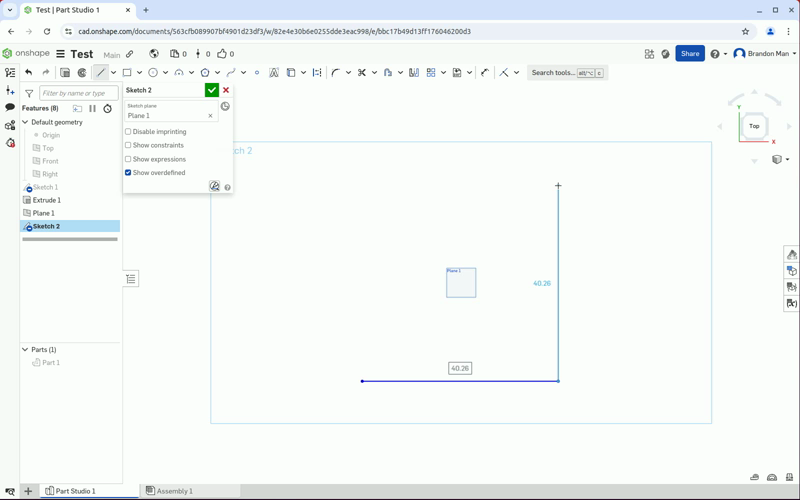
click(558, 185)
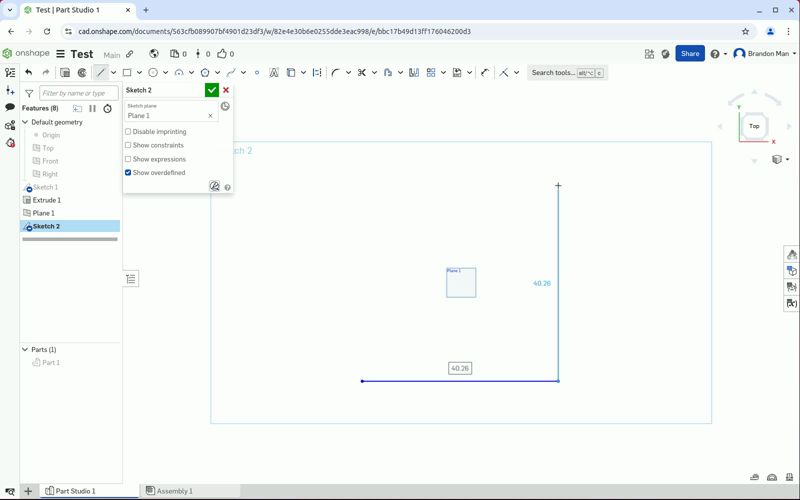
key_up(shift)
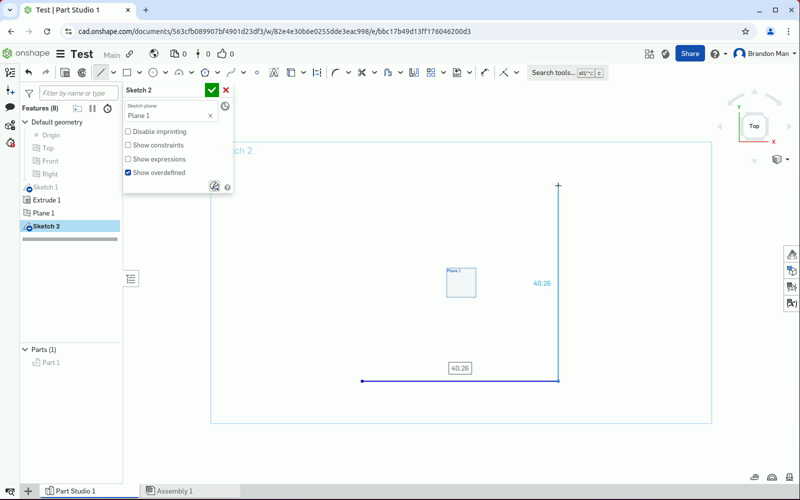
key_down(shift)
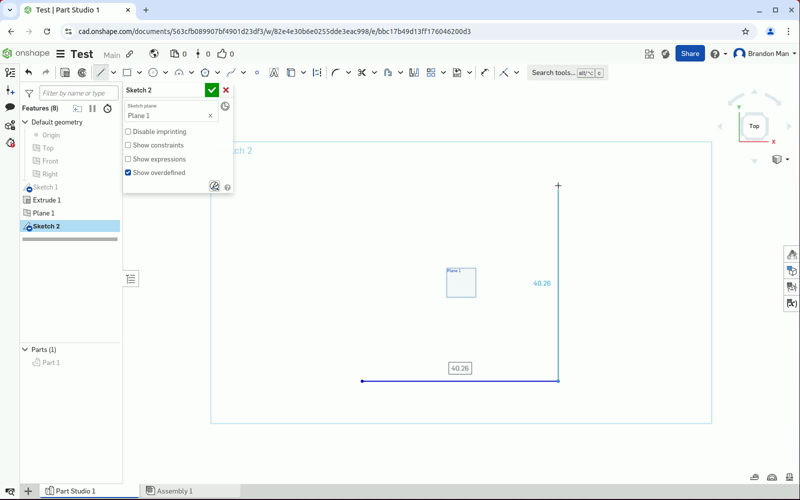
mouse_move(362, 185)
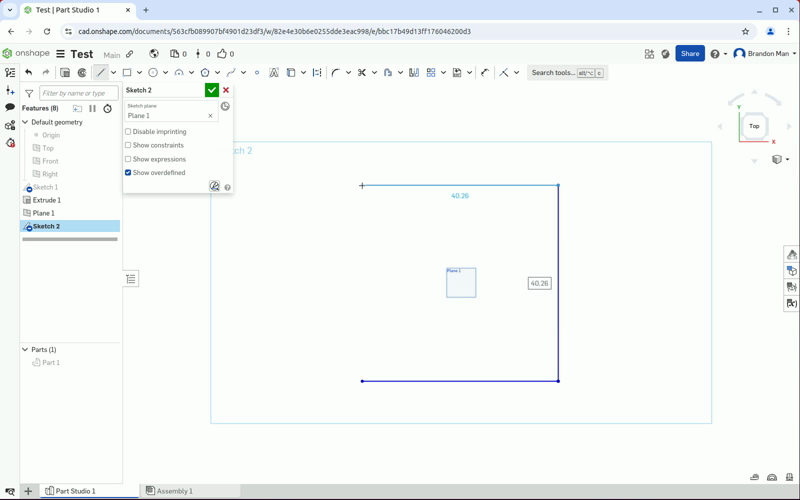
click(362, 185)
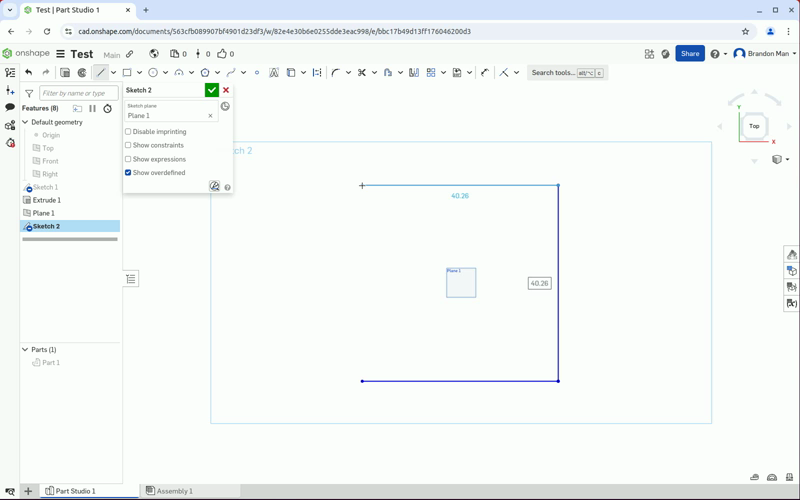
key_up(shift)
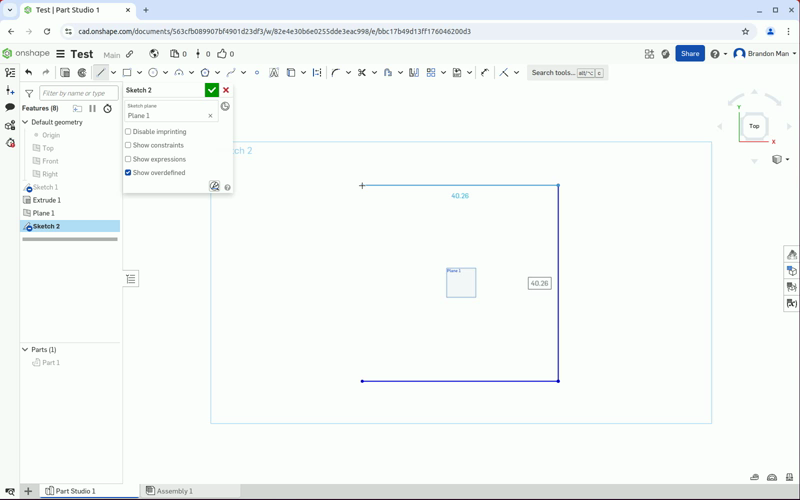
key_down(shift)
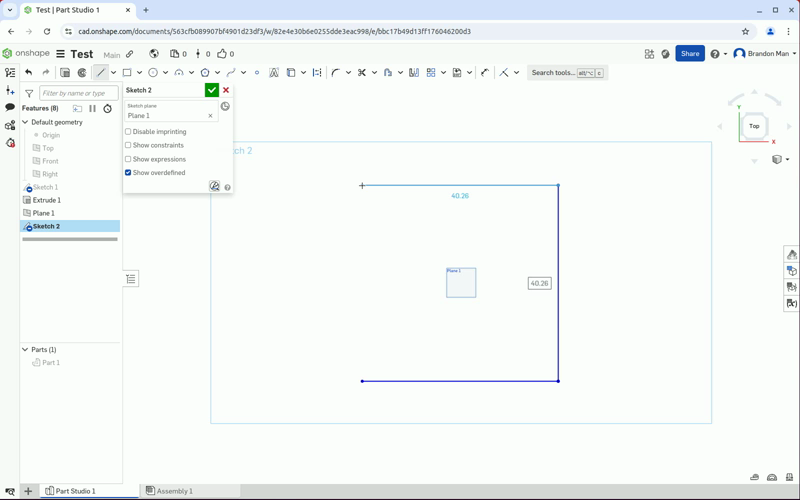
mouse_move(362, 381)
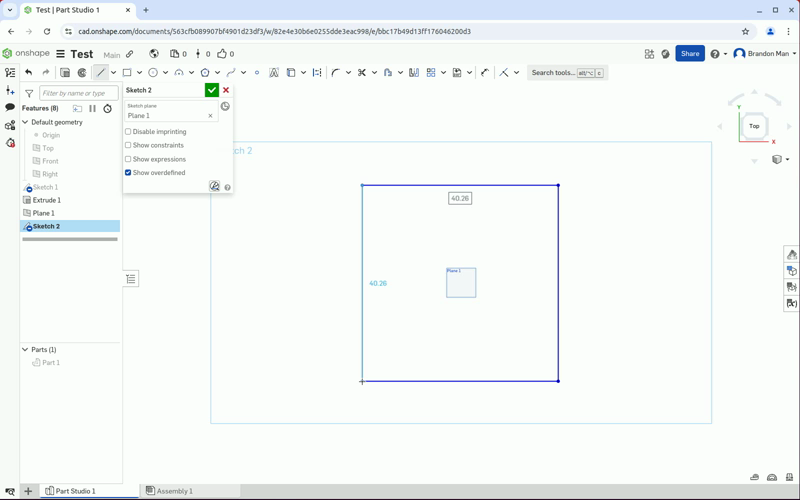
key_up(shift)
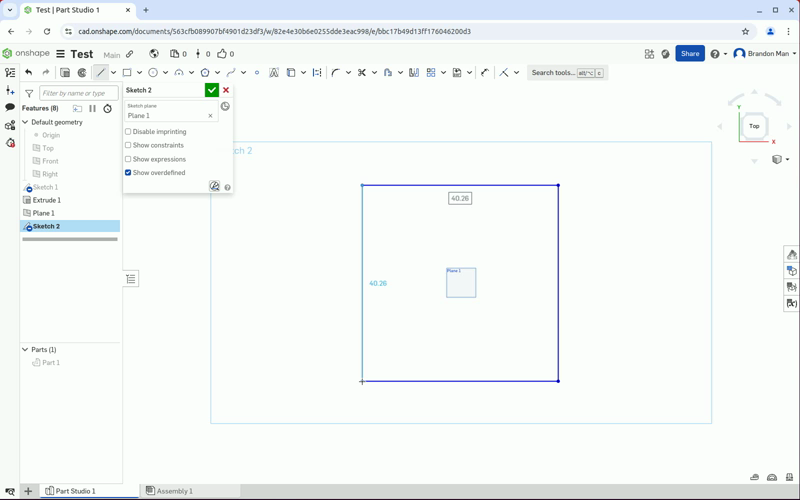
click(362, 381)
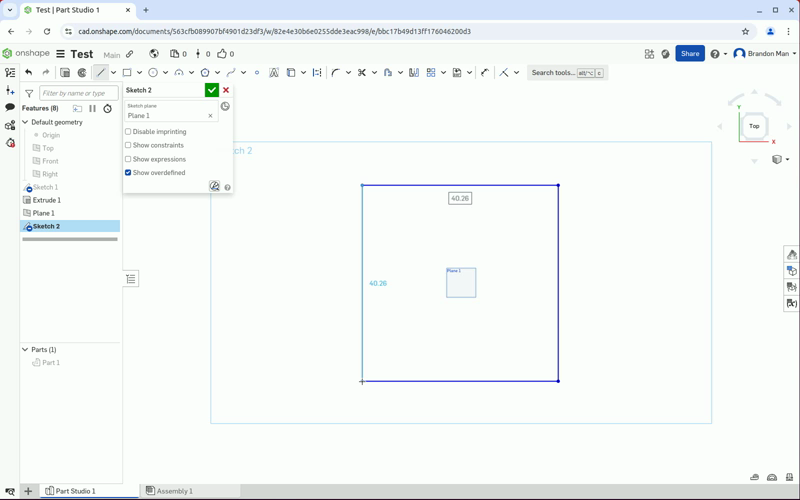
key(esc)
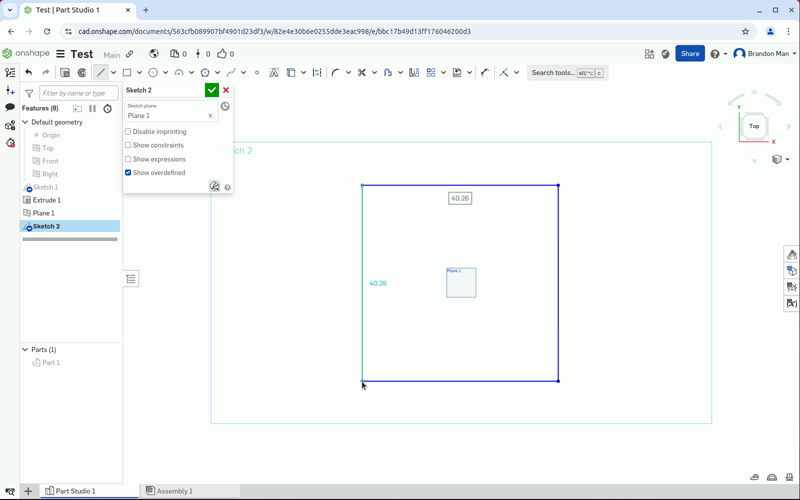
mouse_move(467, 310)
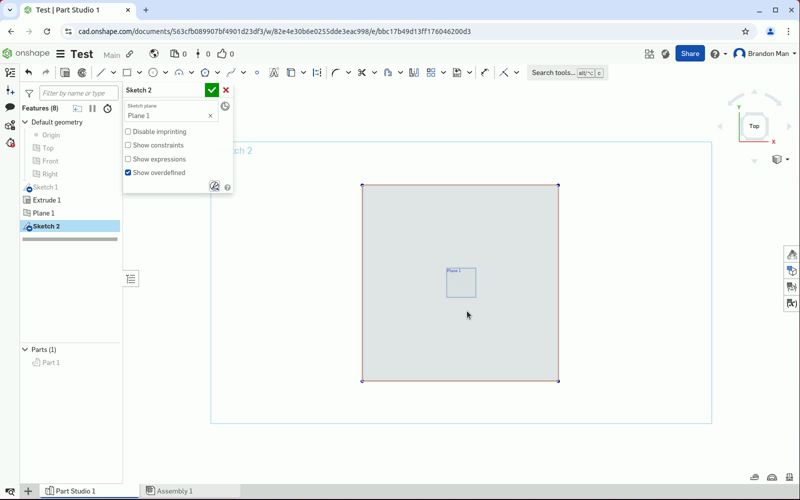
click(467, 310)
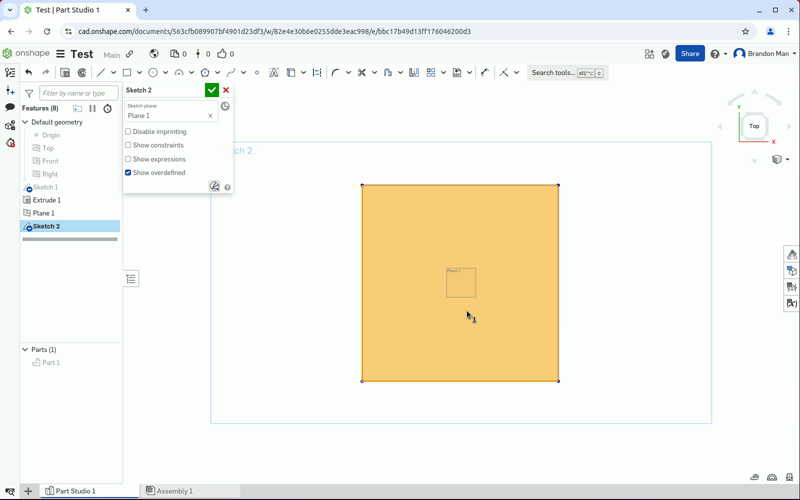
mouse_move(73, 352)
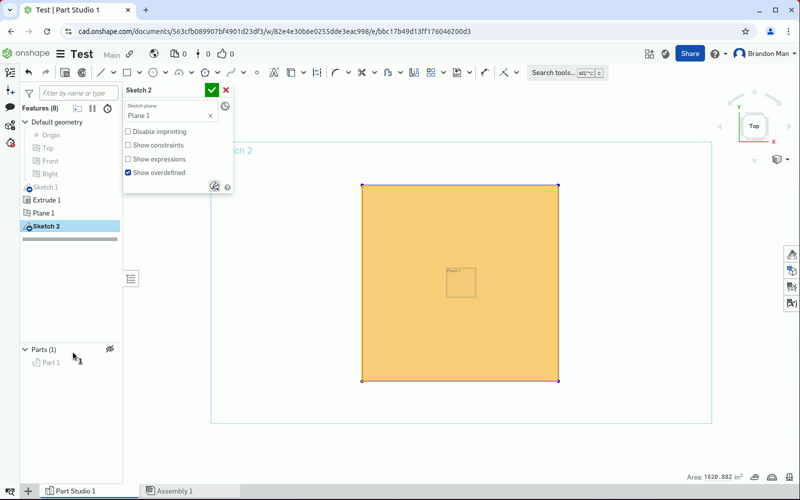
key(shift+y)
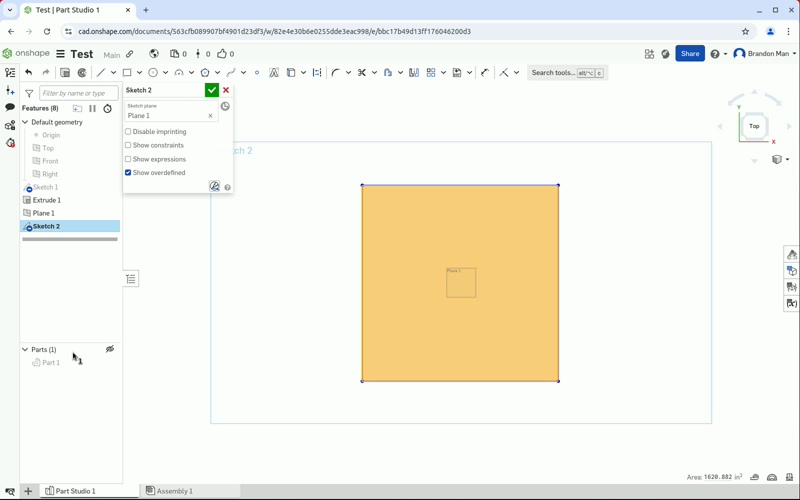
key(shift+e)
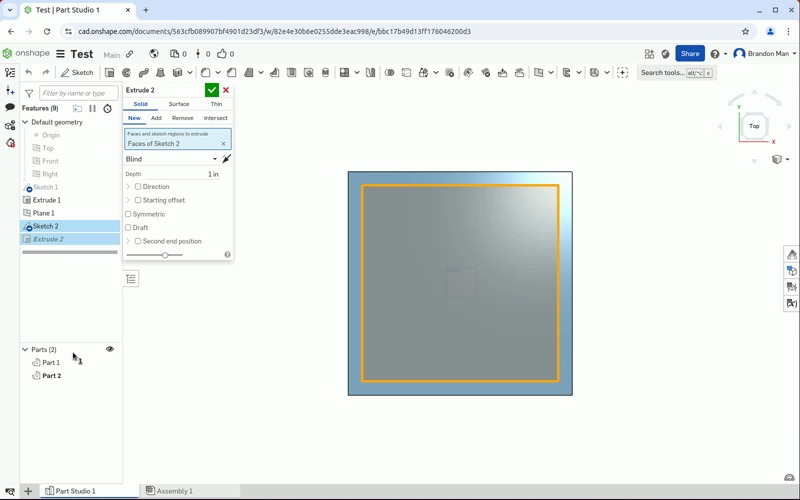
mouse_move(143, 106)
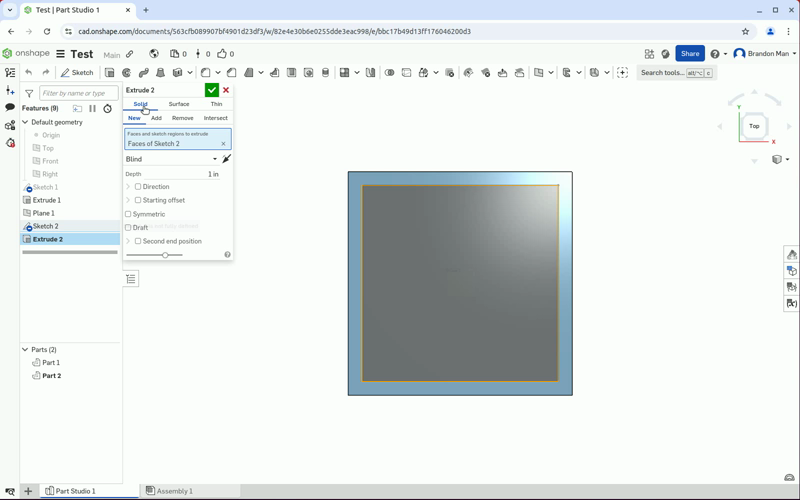
click(143, 106)
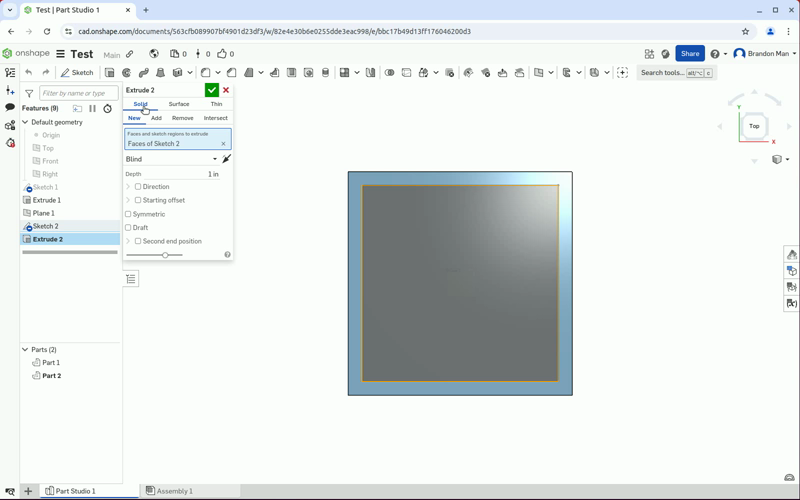
mouse_move(186, 120)
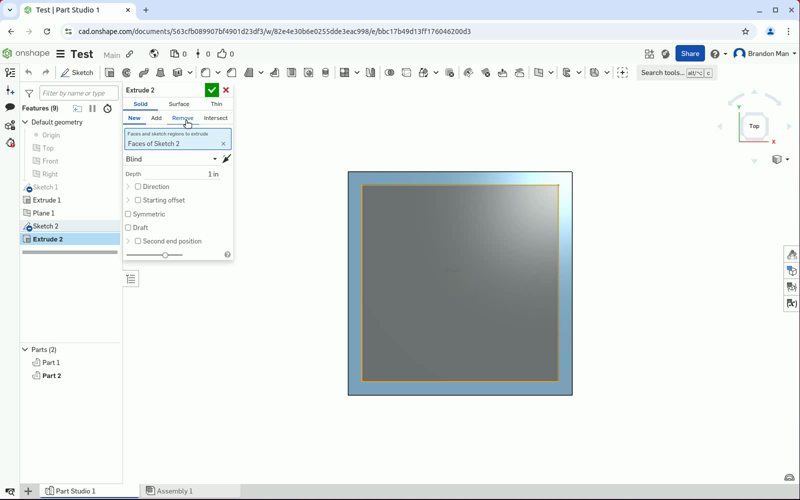
click(186, 120)
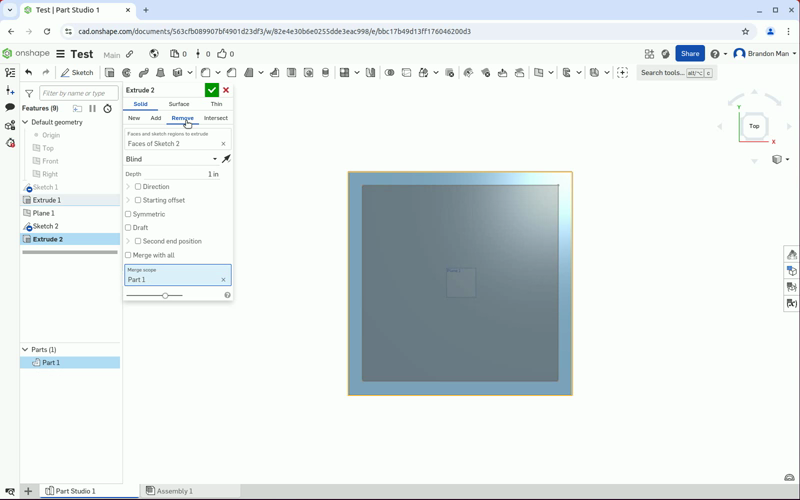
key(tab, 4)
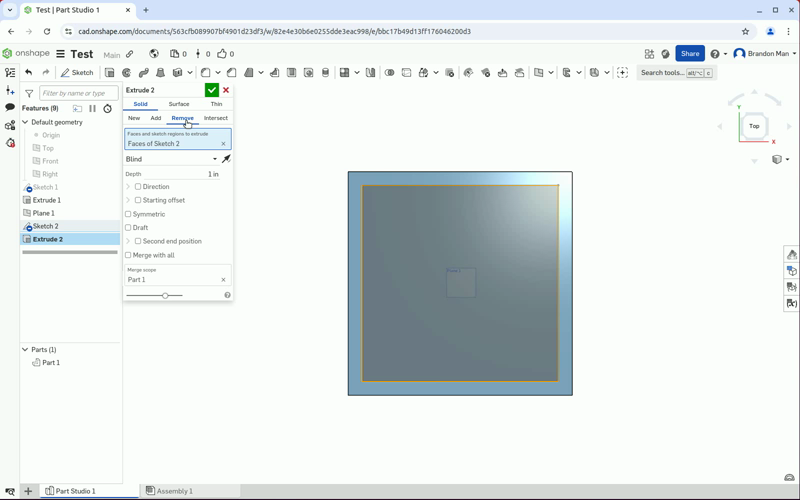
text(7.703)
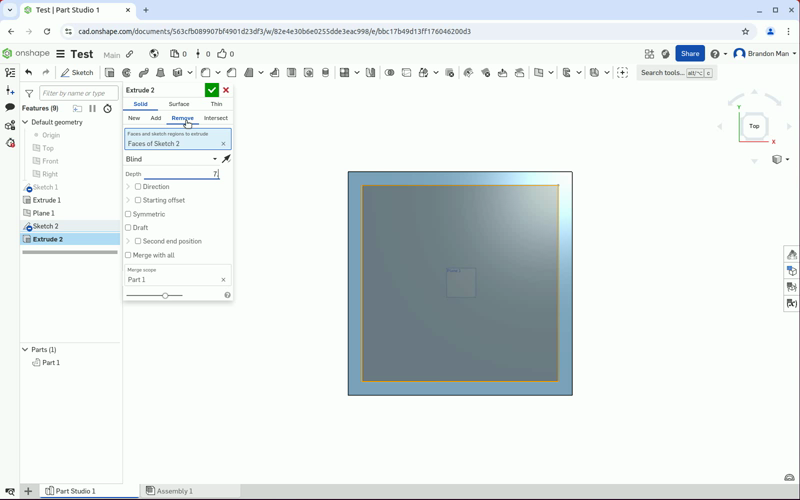
key(tab, 6)
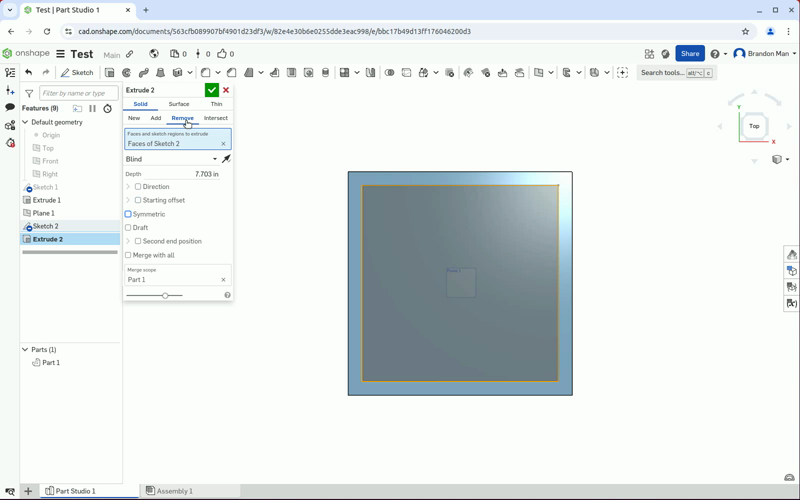
key(space)
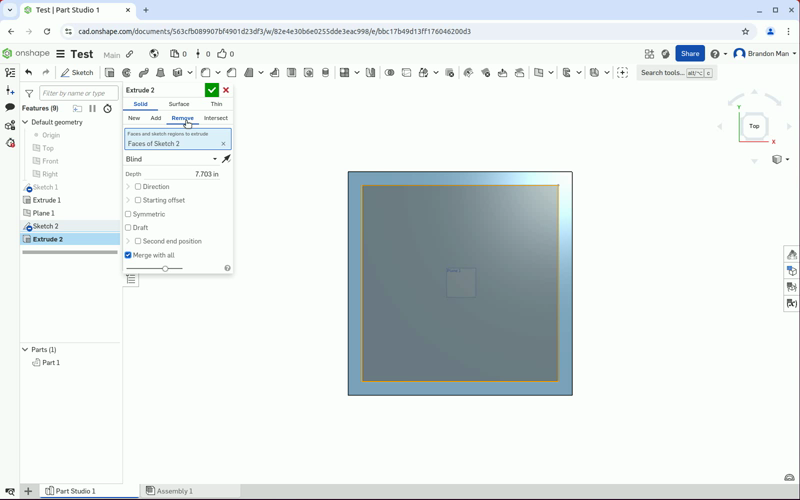
key(enter)
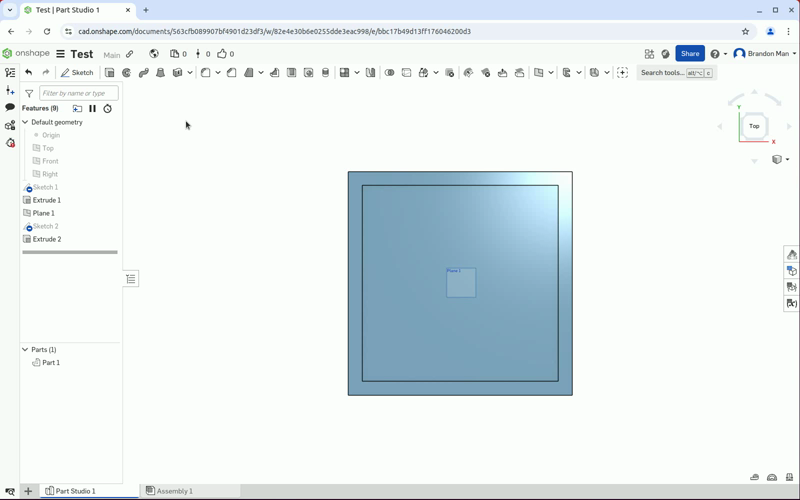
key(shift+h)
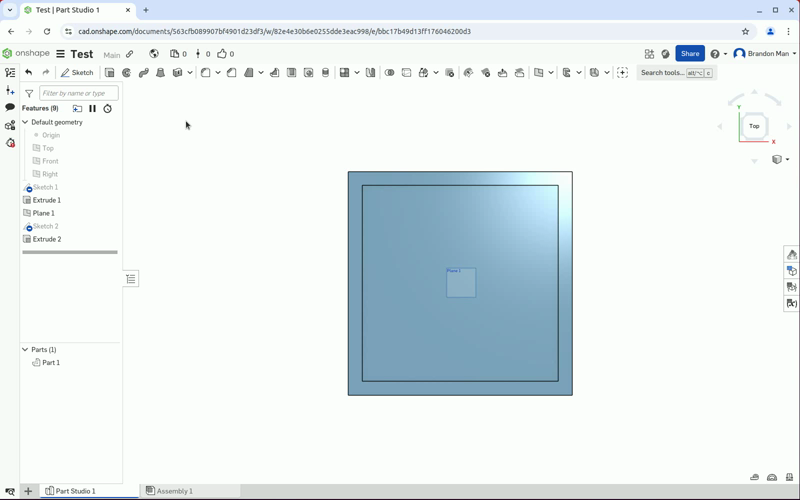
key(shift+h)
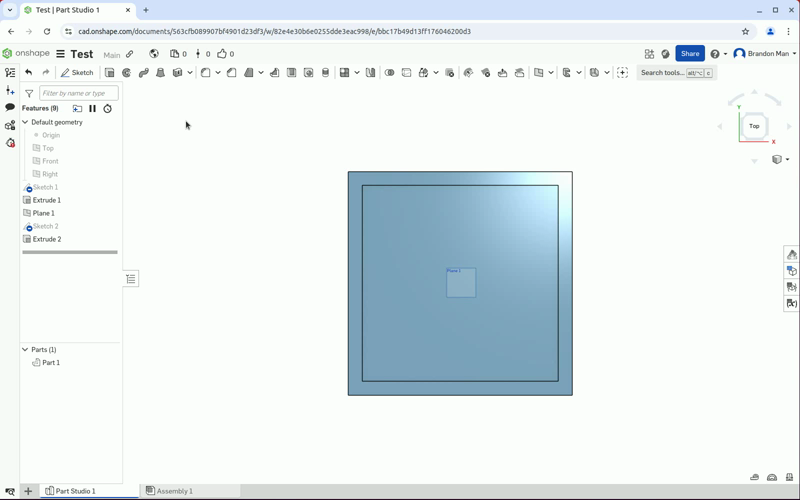
key(shift+7)
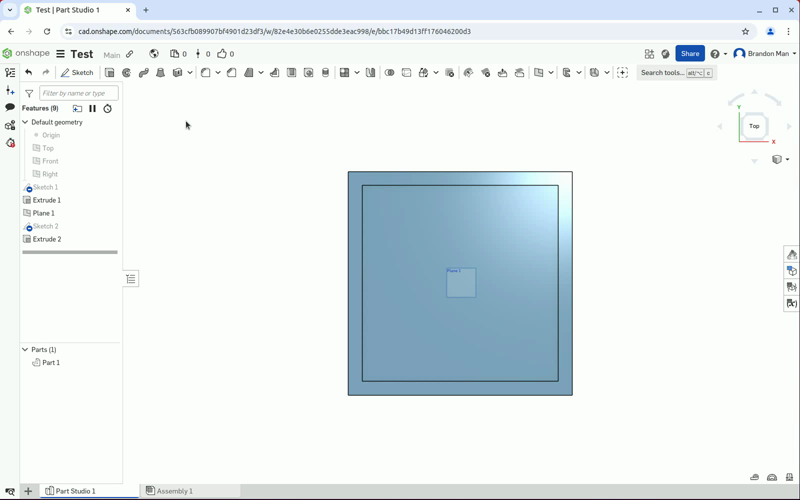
key(up, 3)
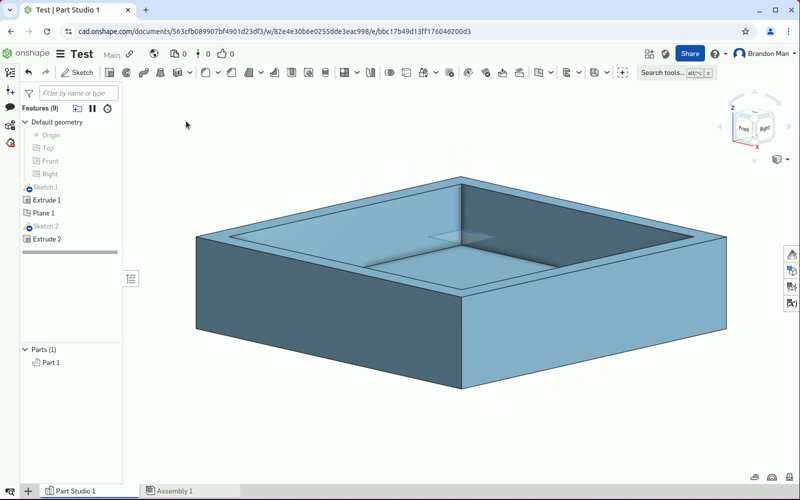
key(left, 3)
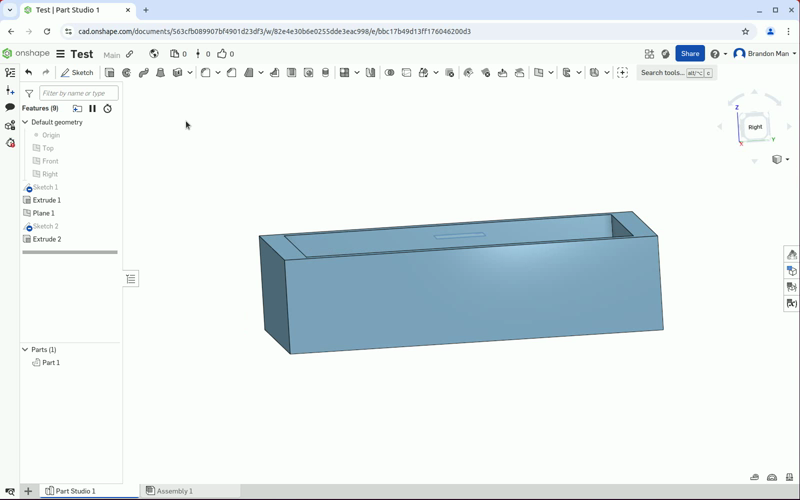
key(right, 3)
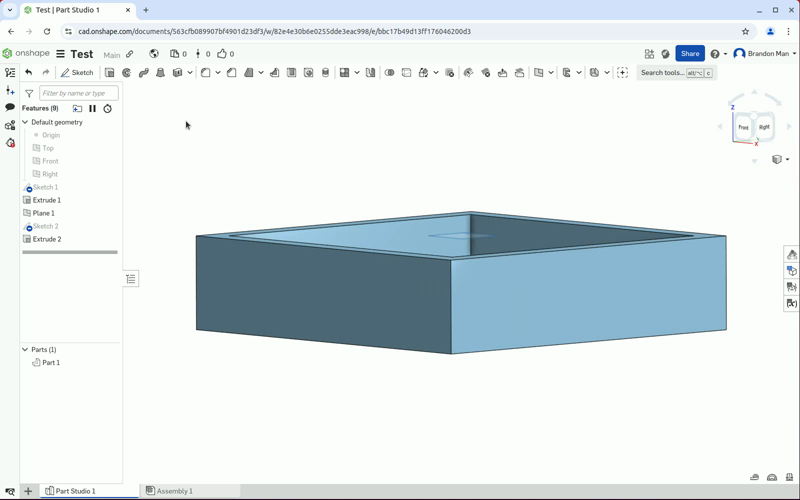
key(down, 3)
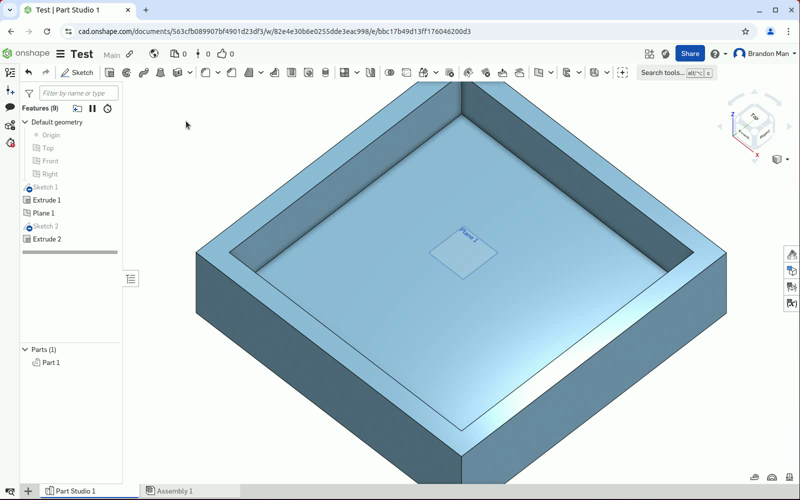
mouse_move(73, 189)
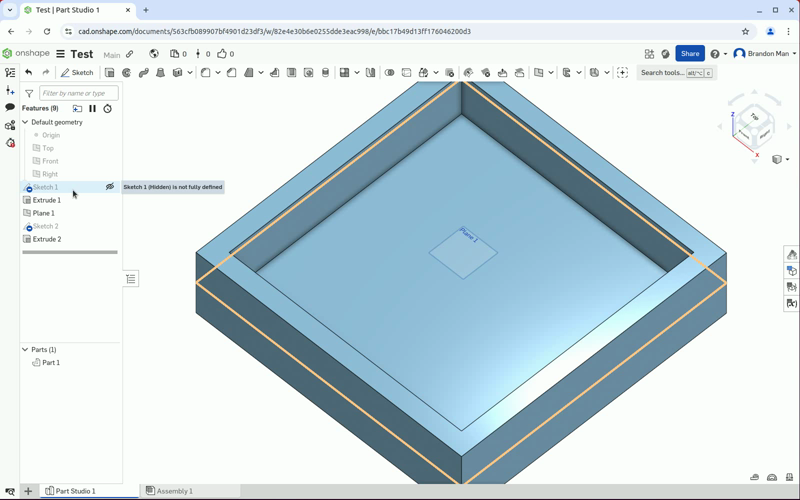
click(73, 189)